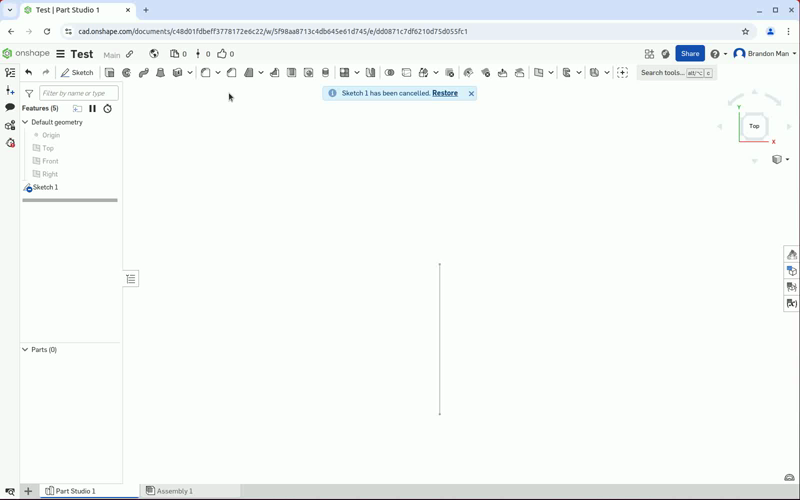
key(shift+h)
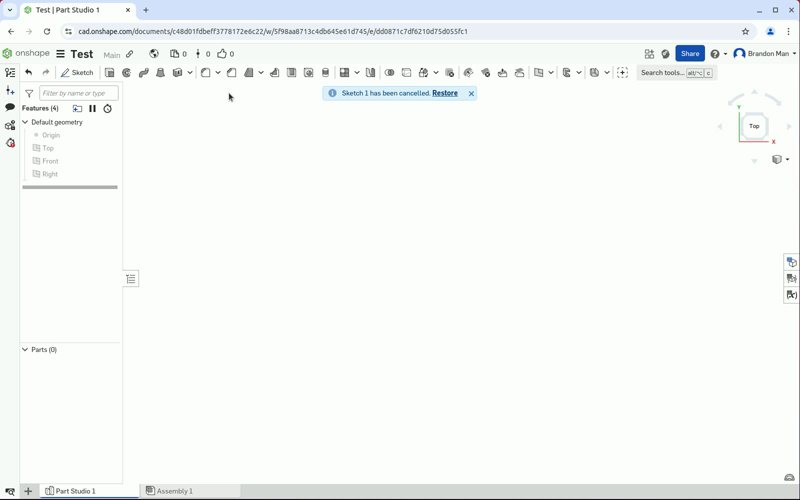
mouse_move(73, 352)
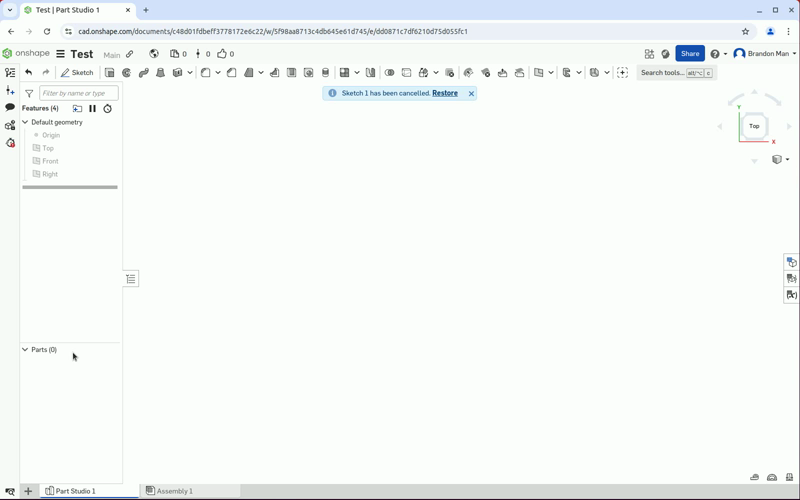
key(y)
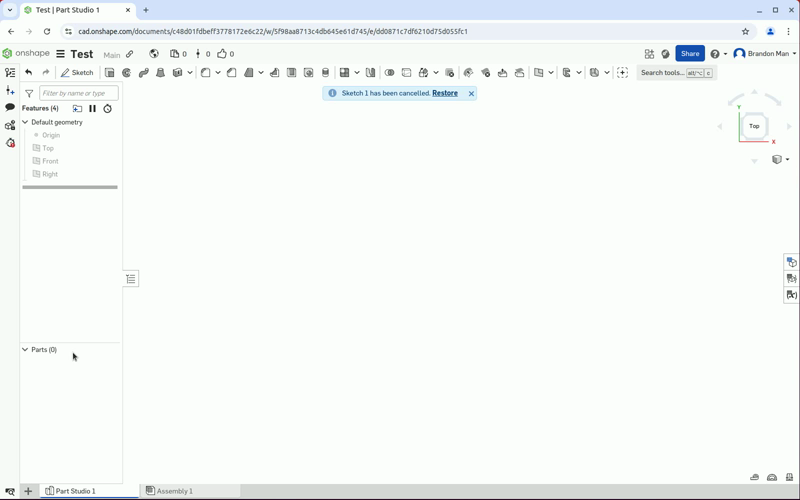
key(shift+p)
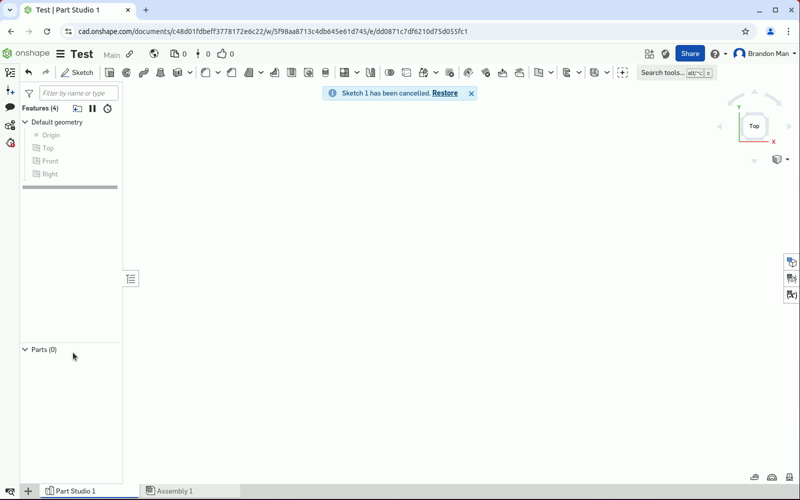
key(space)
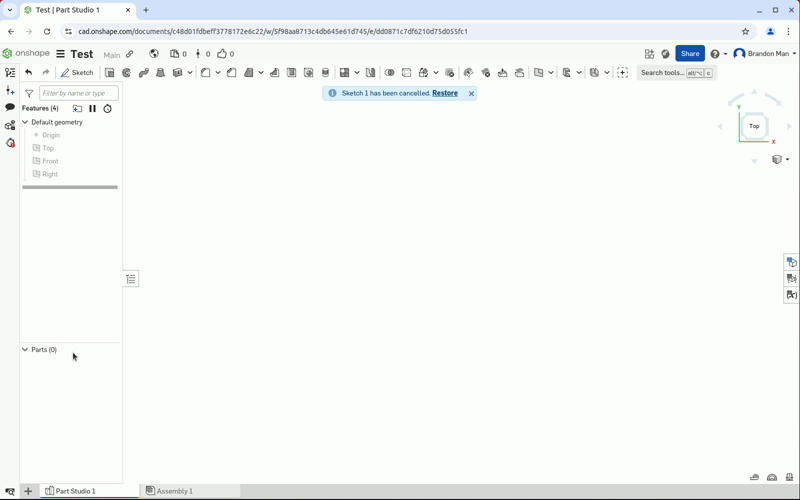
key_down(shift)
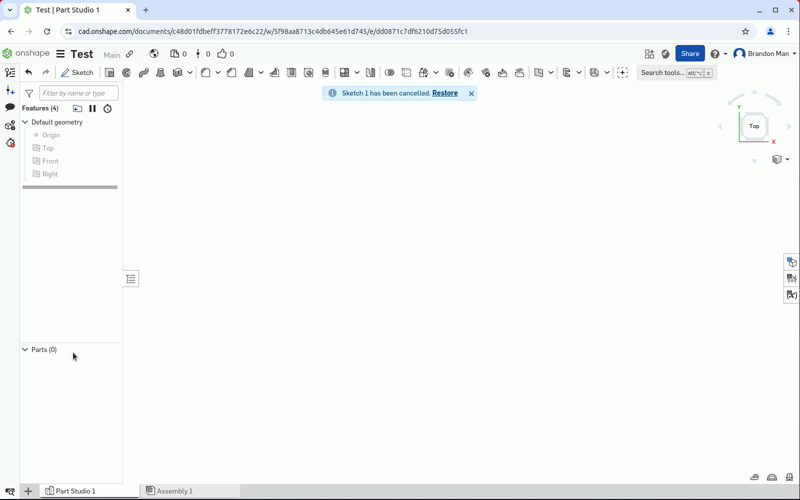
key(up)
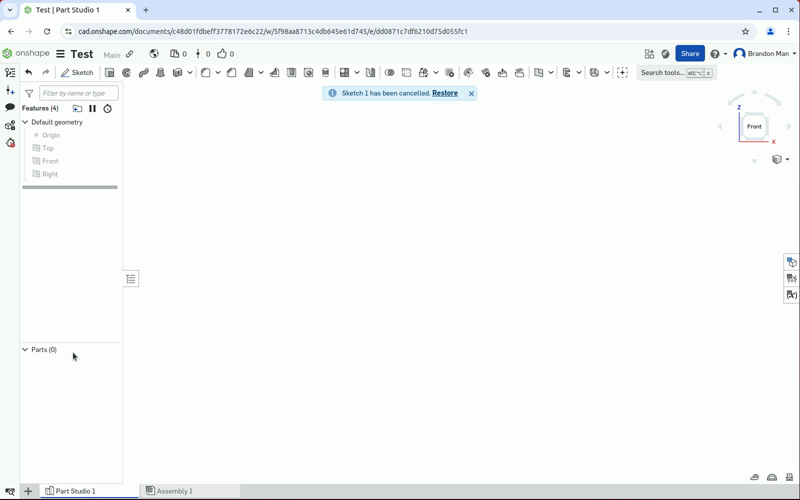
key_up(shift)
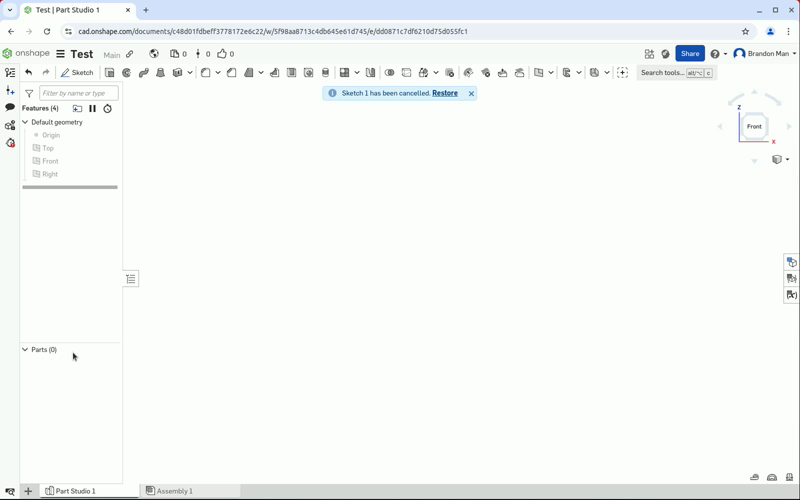
mouse_move(73, 352)
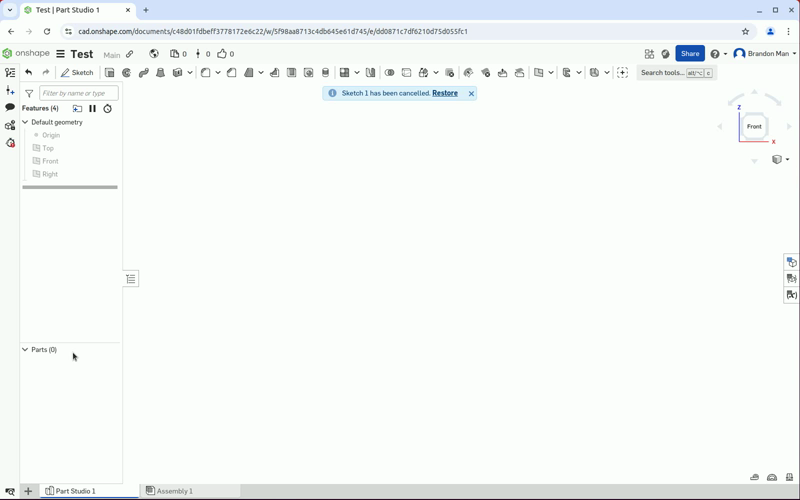
key(shift+y)
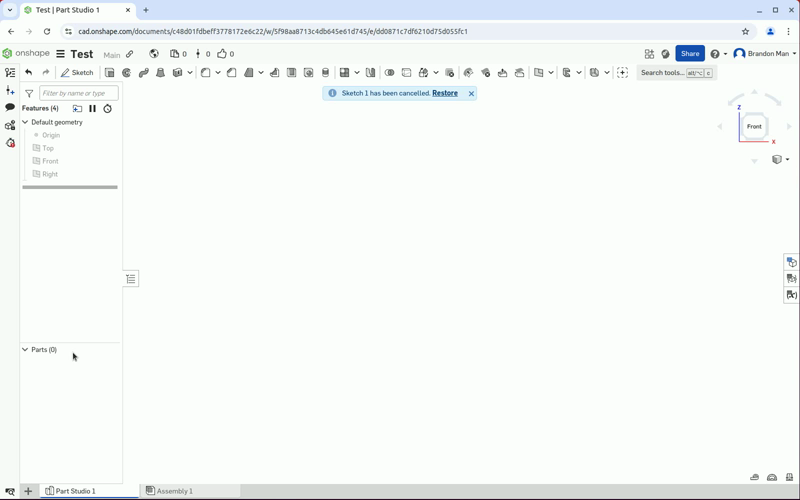
key(shift+s)
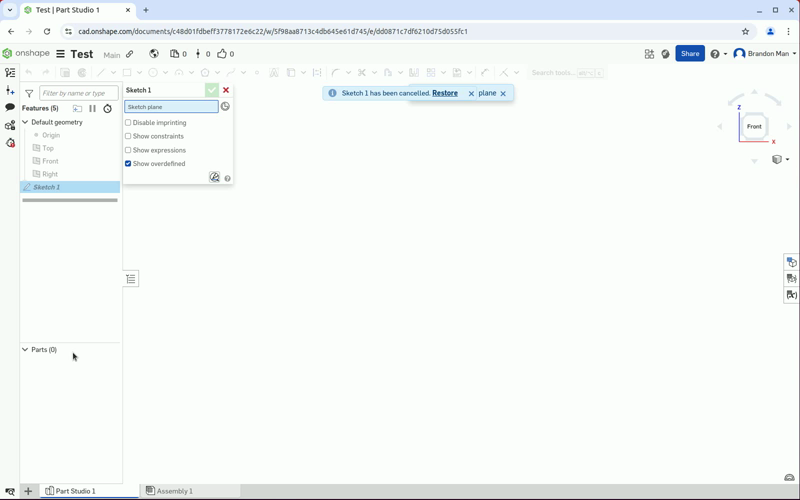
mouse_move(73, 163)
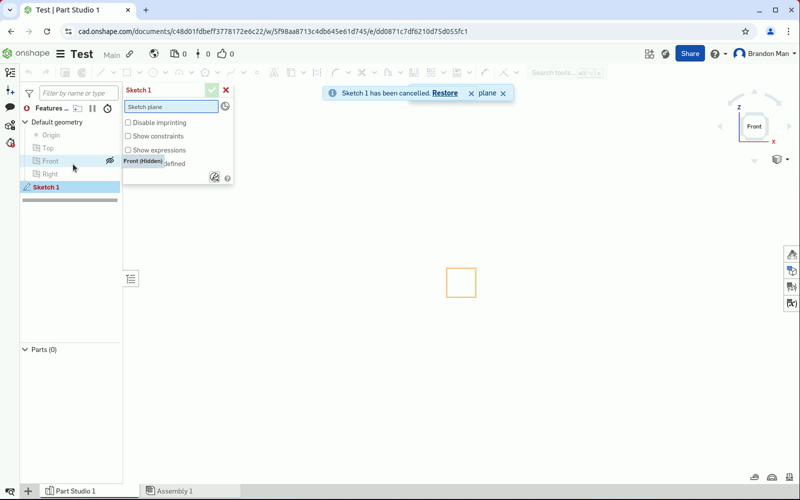
click(73, 163)
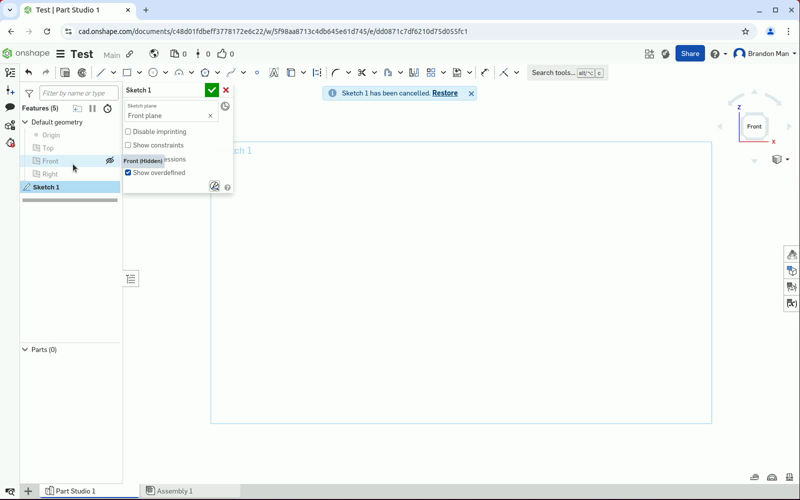
mouse_move(73, 352)
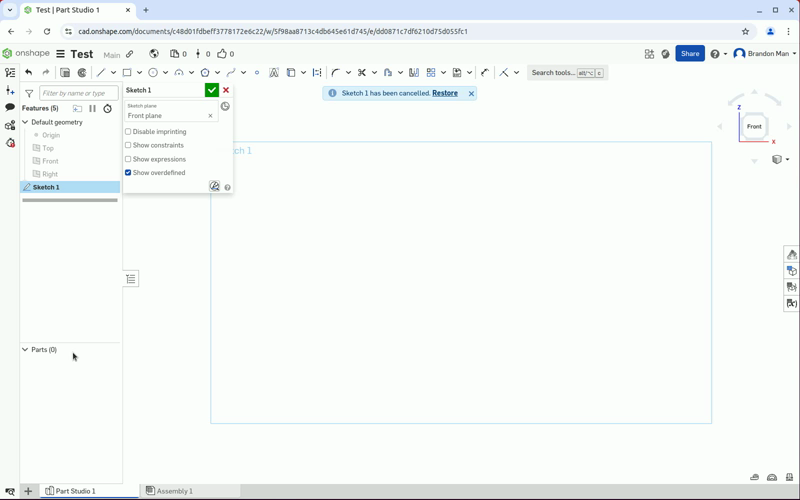
key(y)
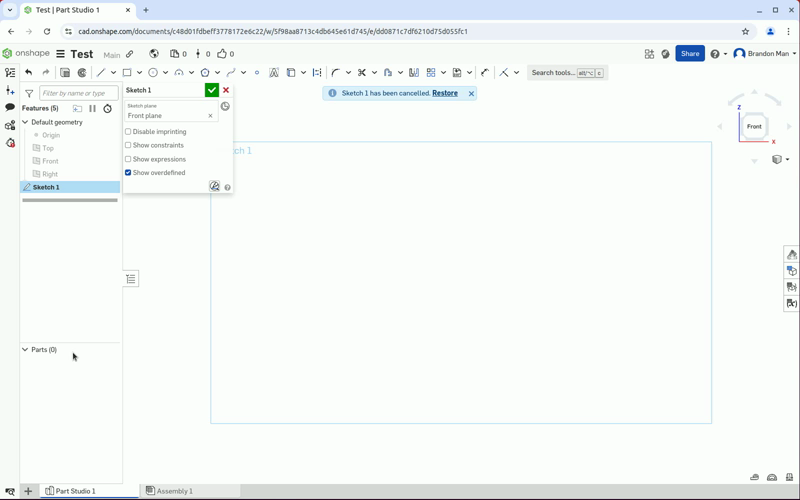
key(l)
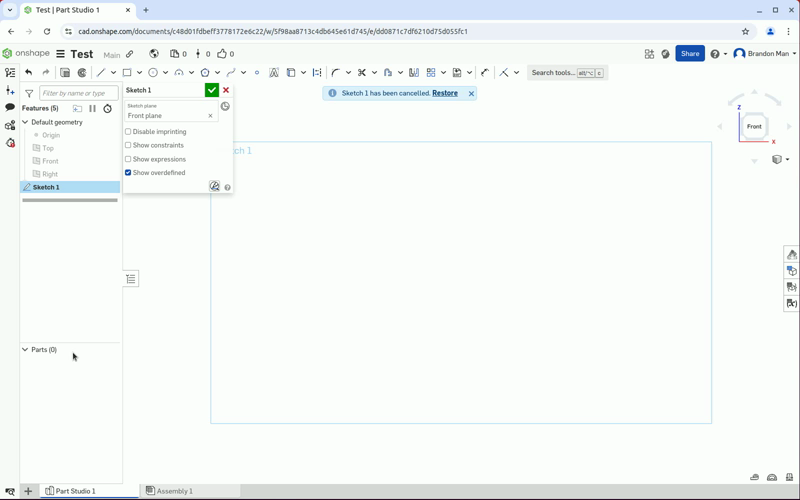
key_down(shift)
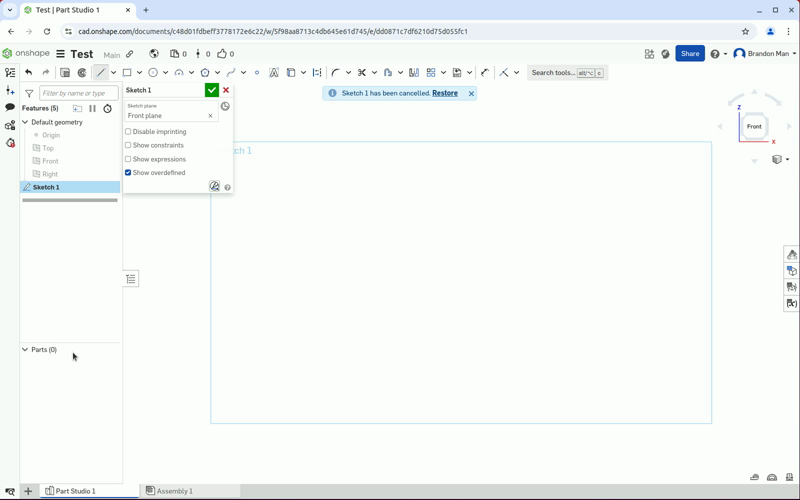
mouse_move(466, 290)
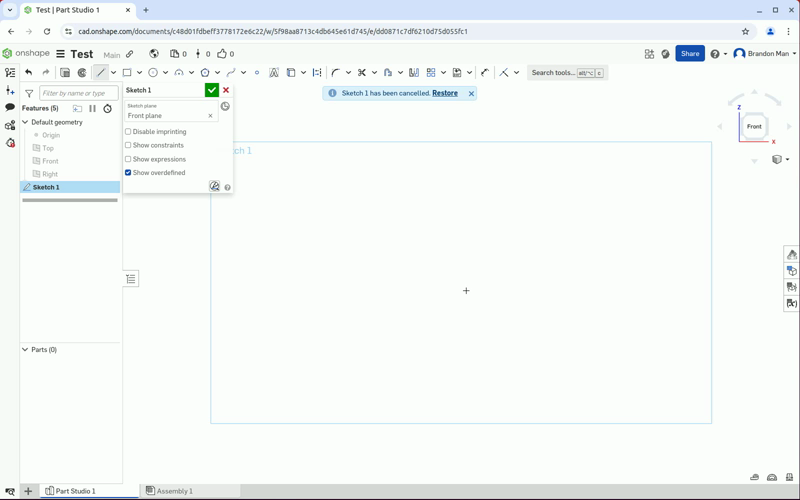
click(466, 290)
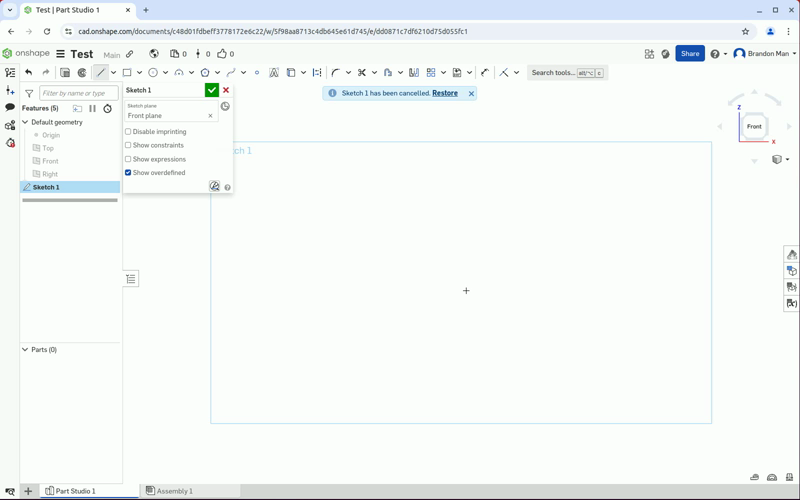
key_up(shift)
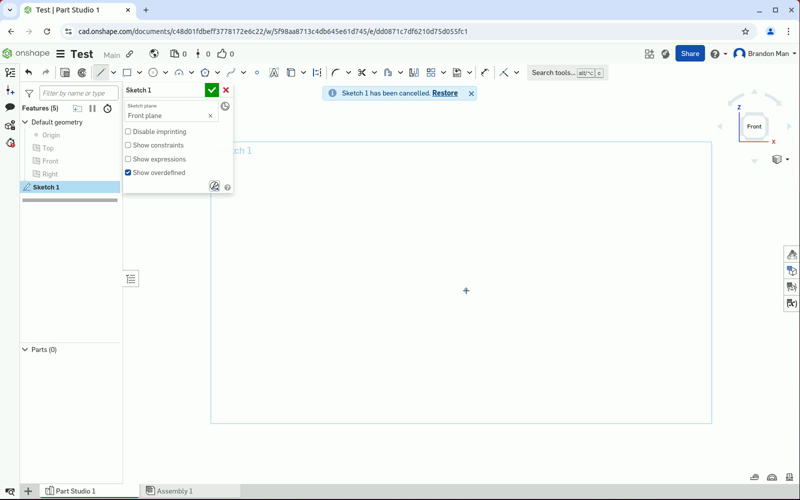
key_down(shift)
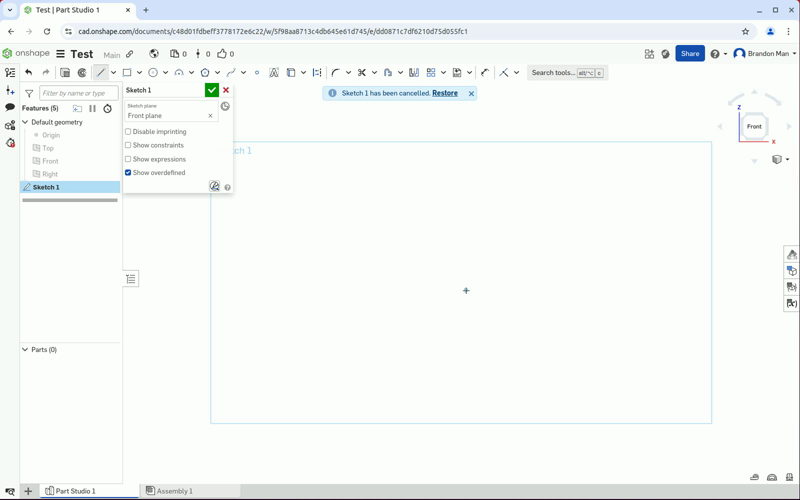
mouse_move(496, 290)
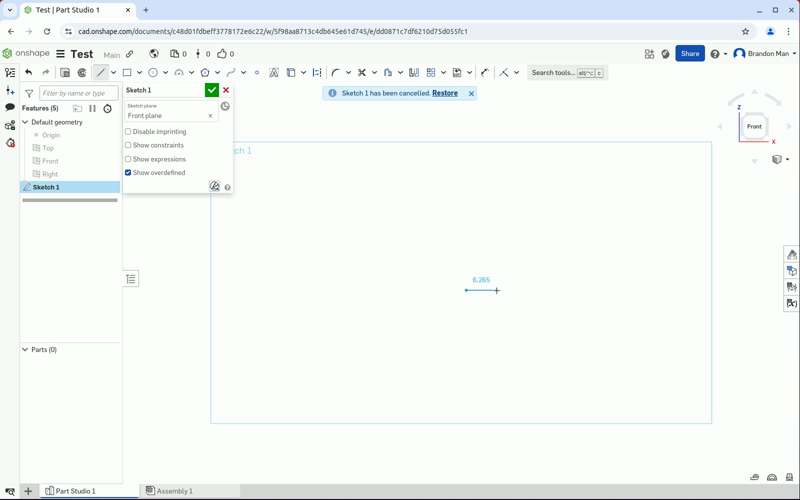
mouse_move(479, 290)
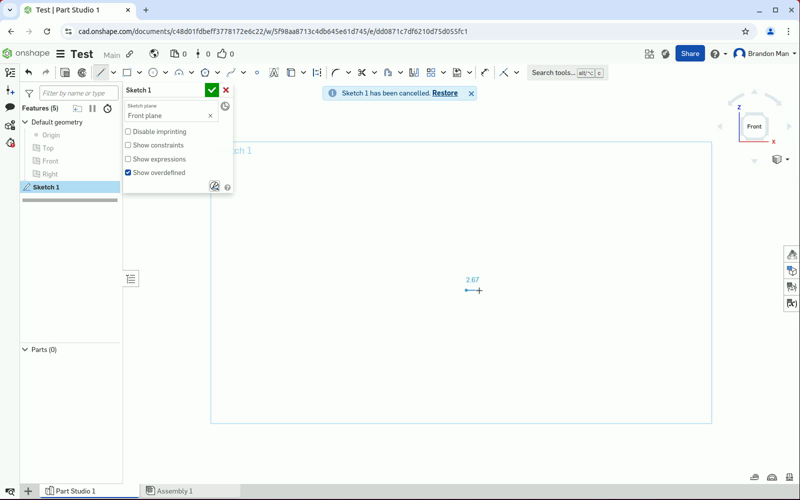
click(479, 290)
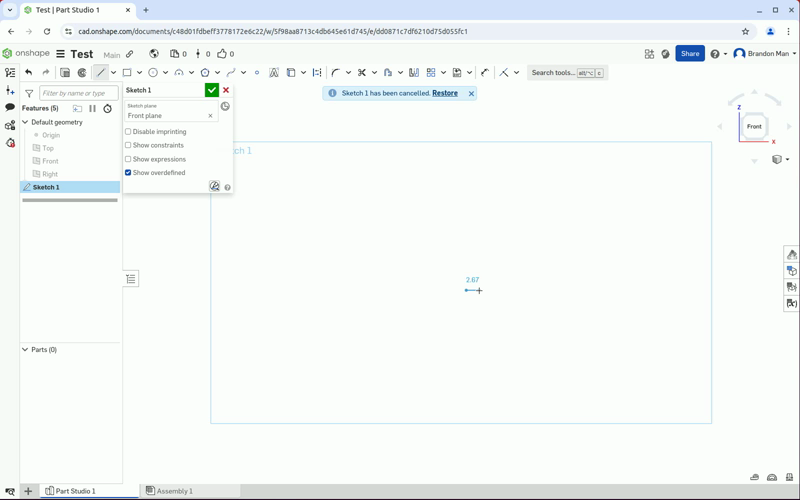
key_up(shift)
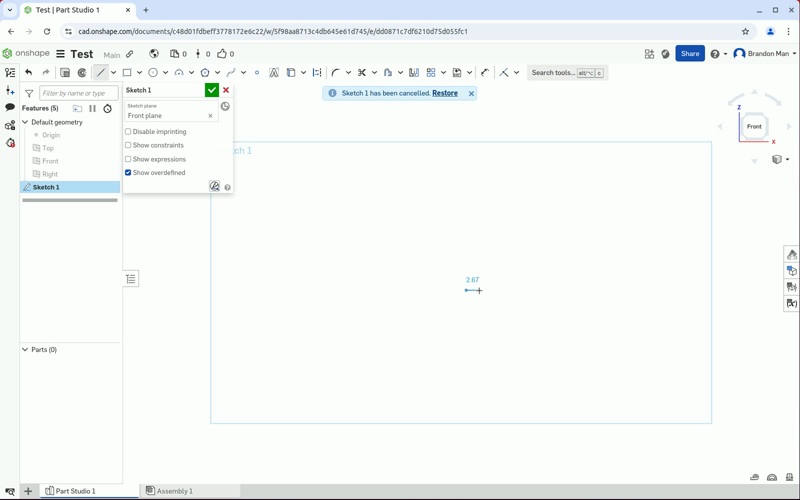
key_down(shift)
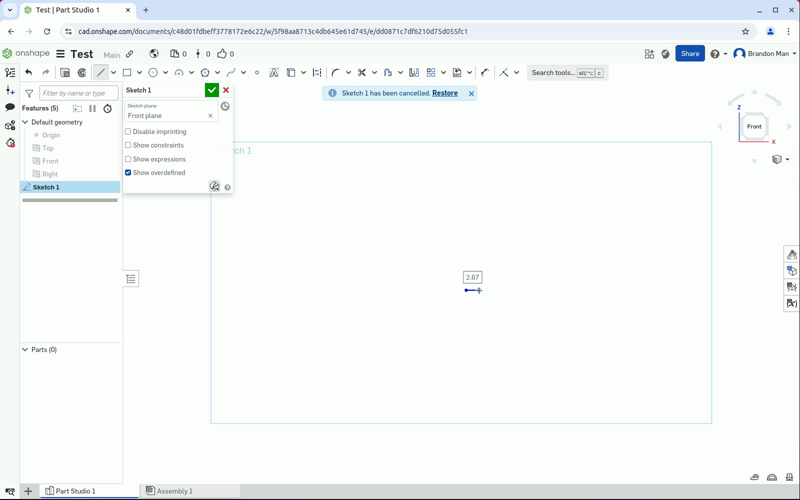
mouse_move(509, 290)
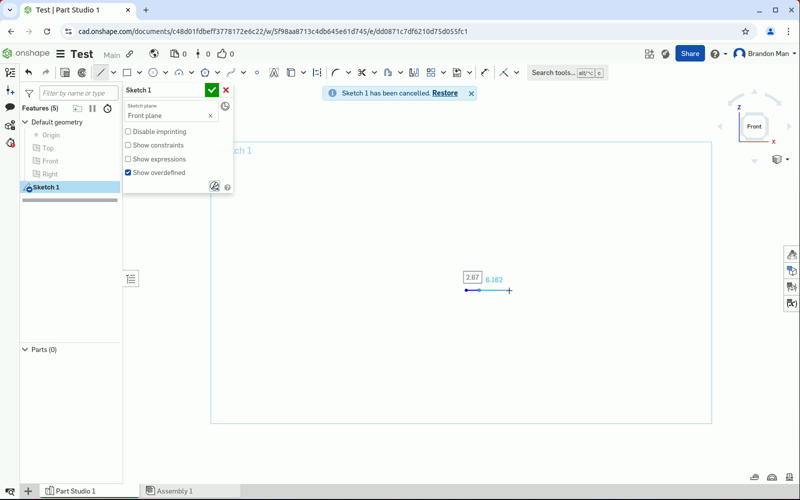
mouse_move(479, 277)
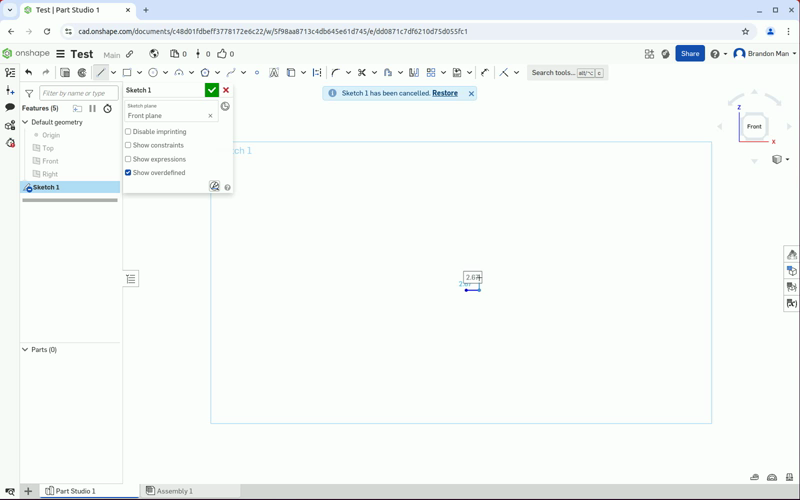
click(479, 277)
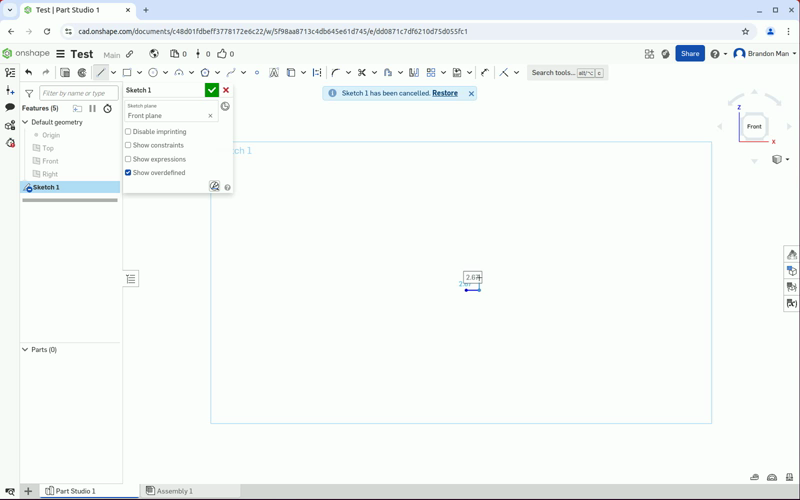
key_up(shift)
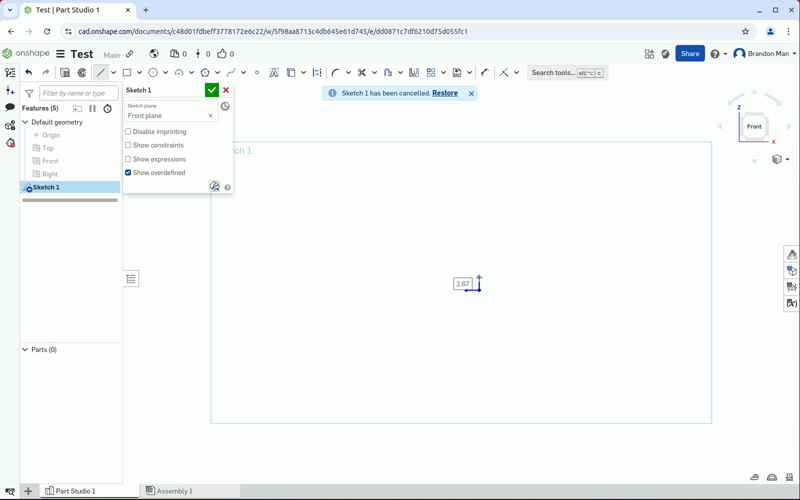
key_down(shift)
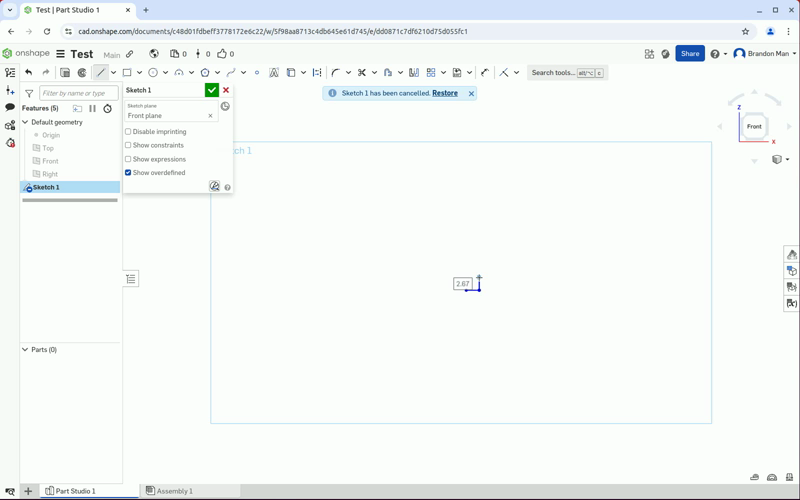
mouse_move(509, 277)
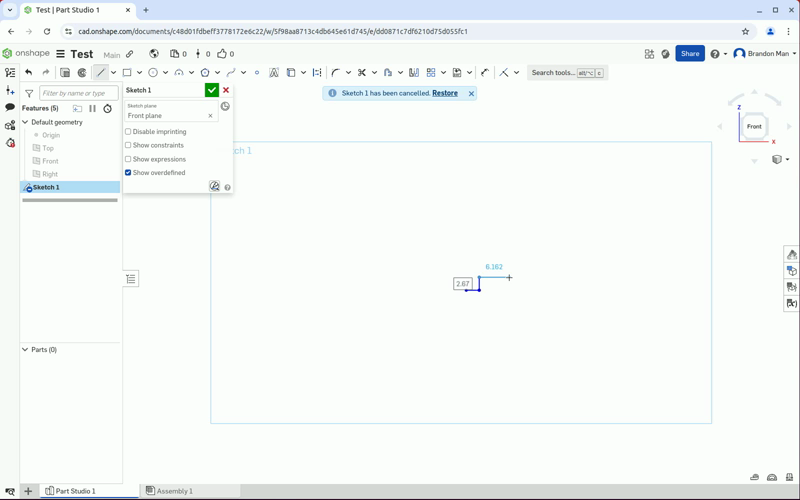
mouse_move(466, 277)
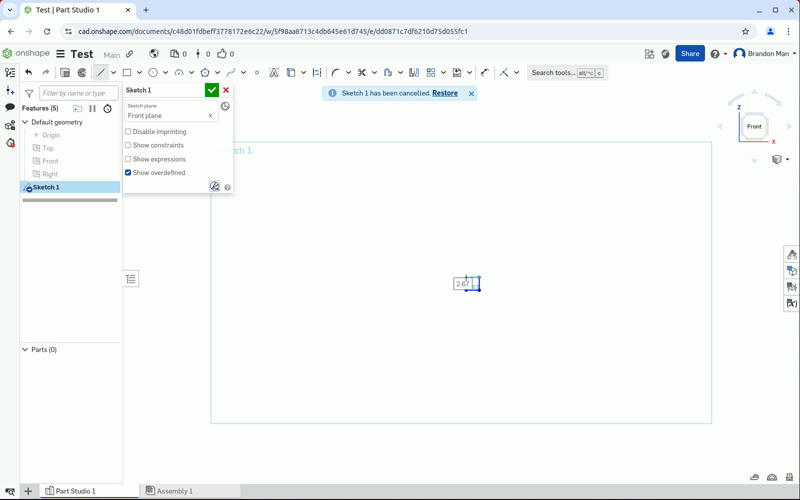
click(466, 277)
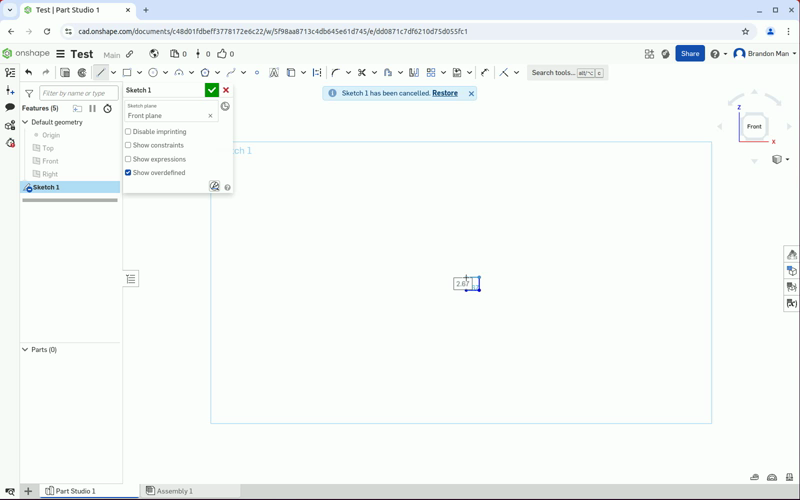
key_up(shift)
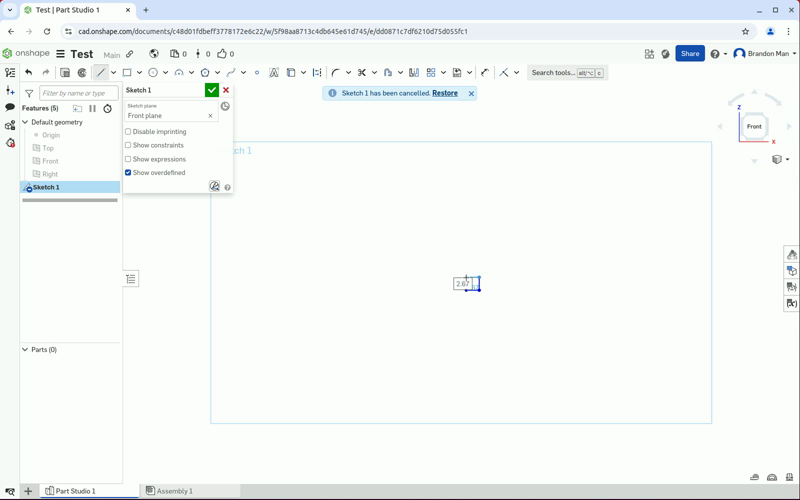
mouse_move(496, 277)
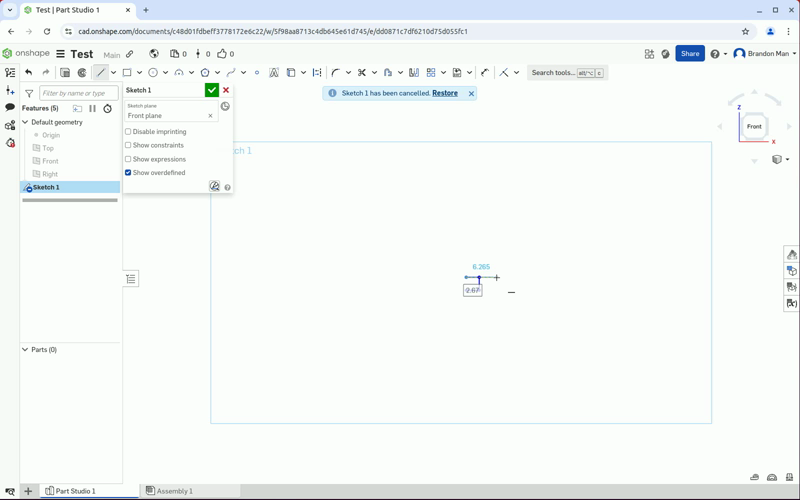
key_down(shift)
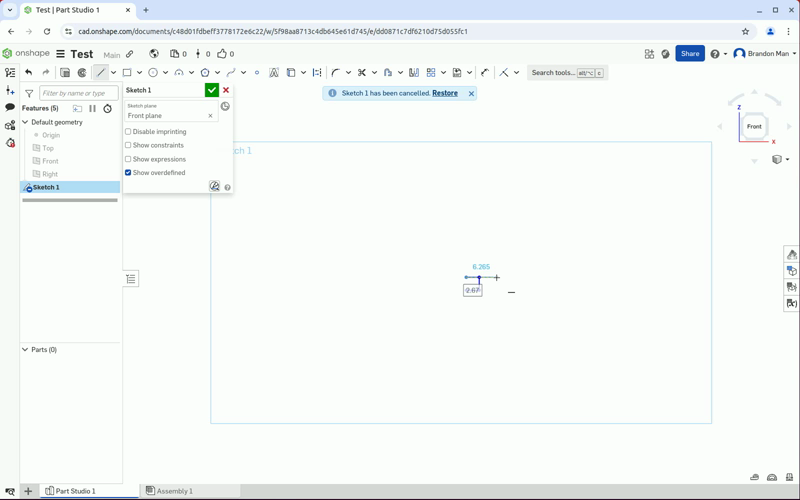
mouse_move(466, 290)
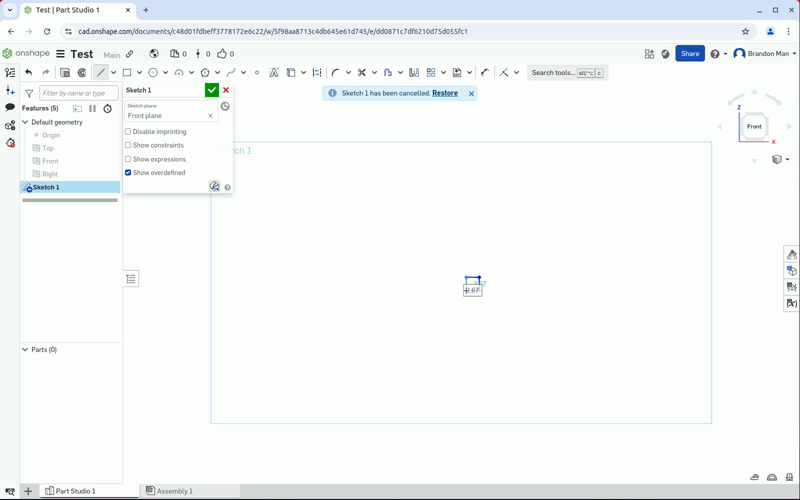
key_up(shift)
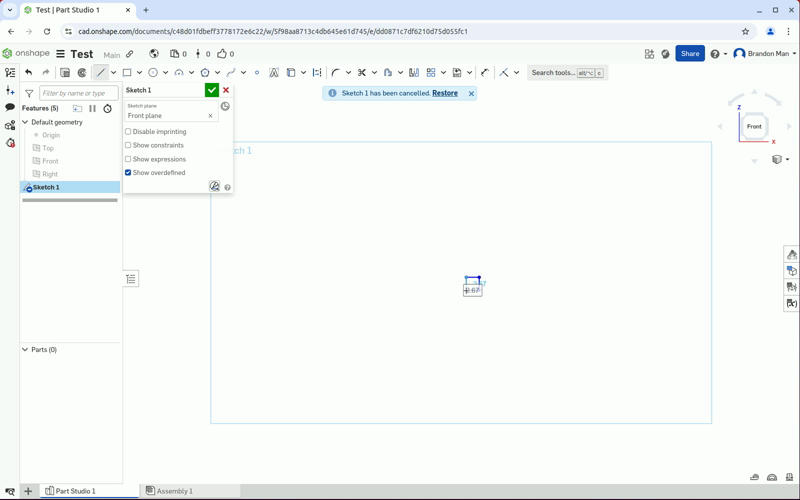
click(466, 290)
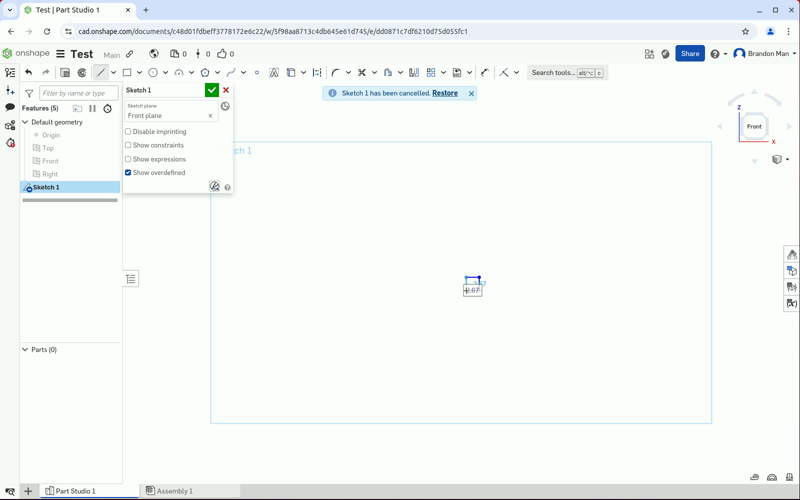
key(esc)
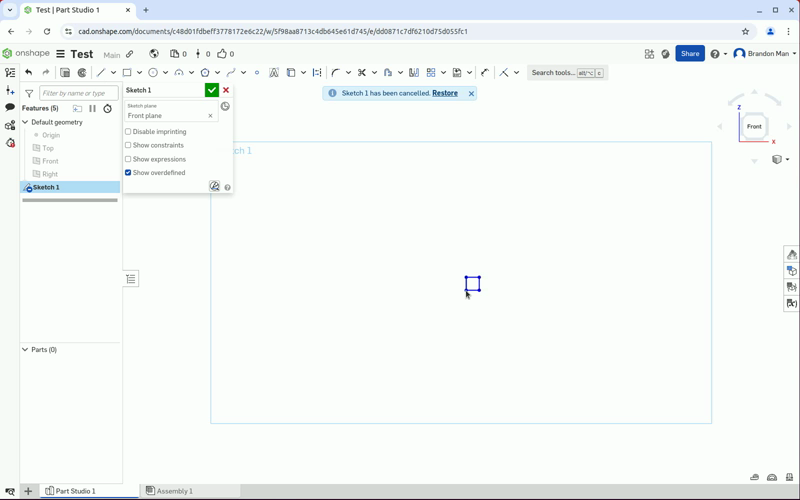
mouse_move(474, 285)
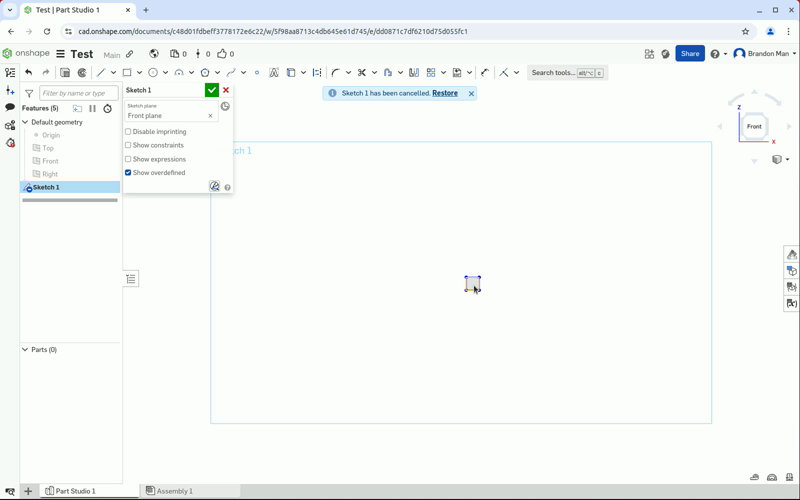
scroll(6)
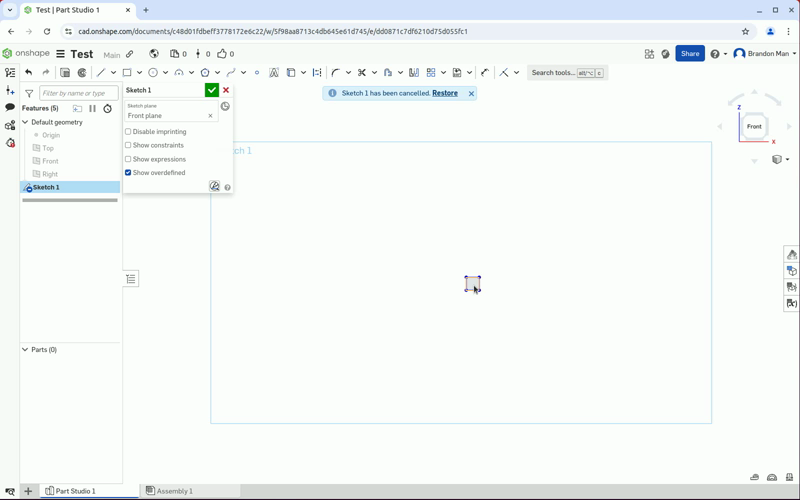
scroll(6)
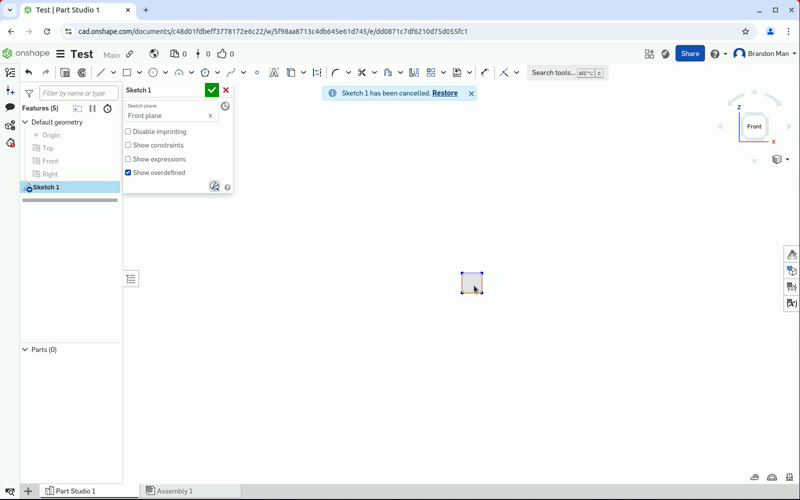
scroll(6)
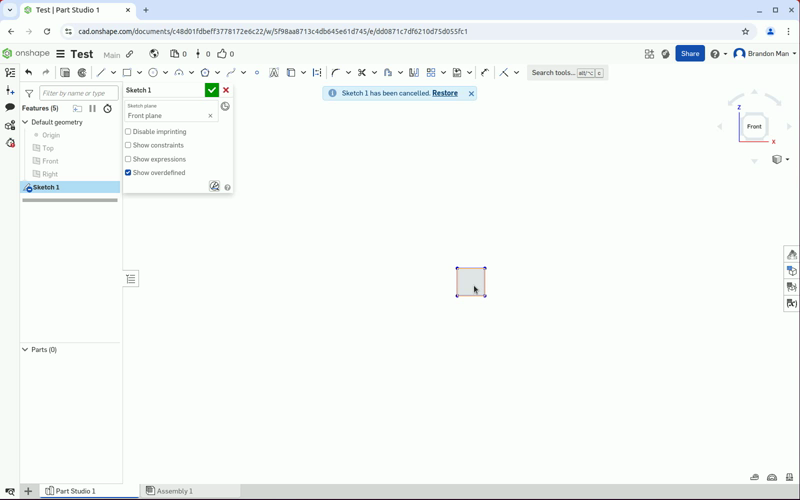
scroll(6)
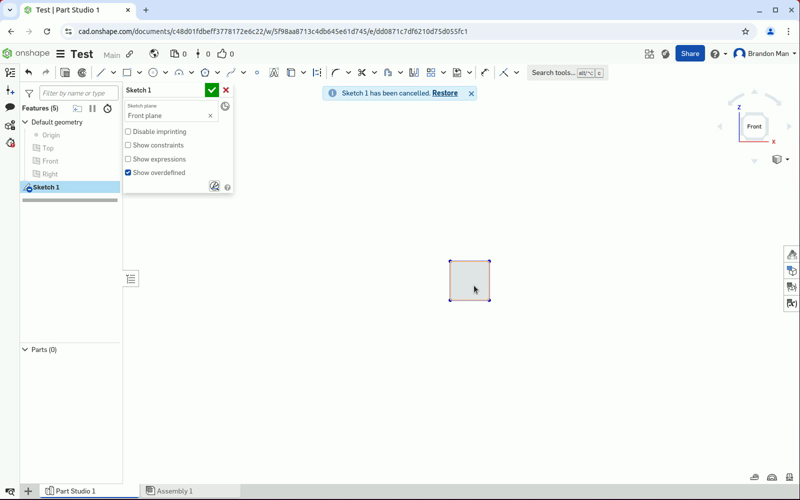
scroll(6)
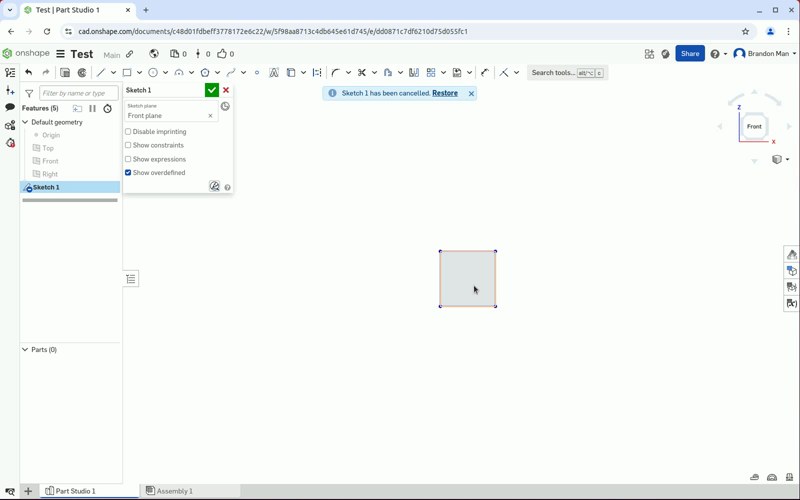
scroll(6)
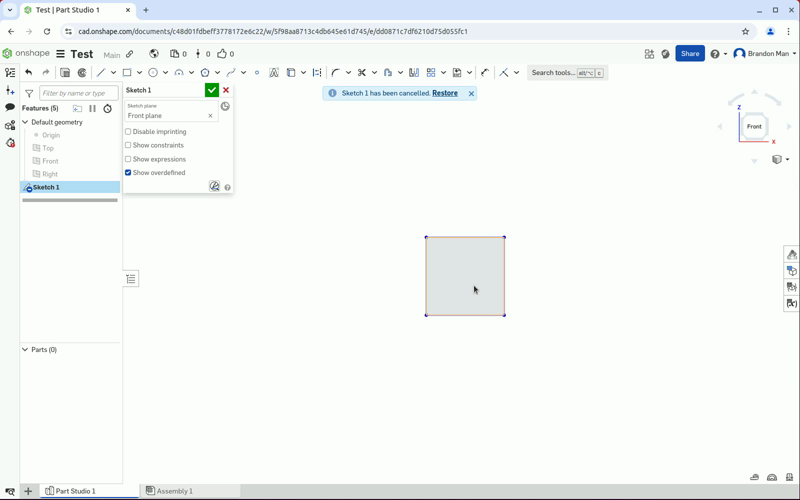
scroll(6)
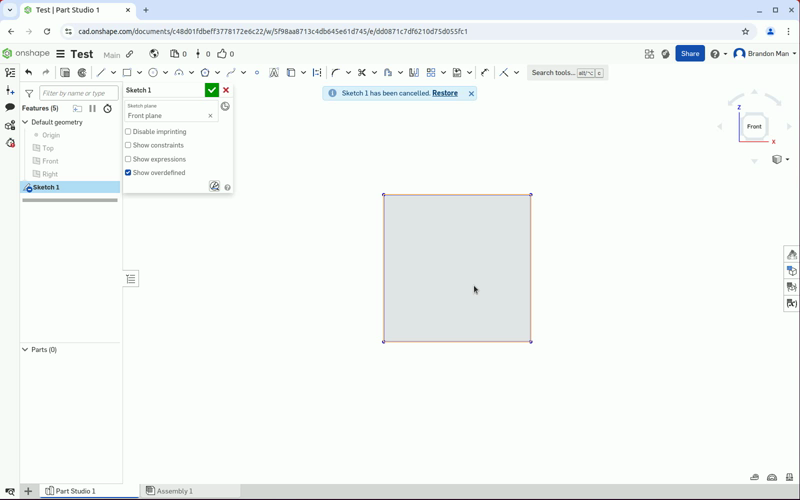
click(474, 285)
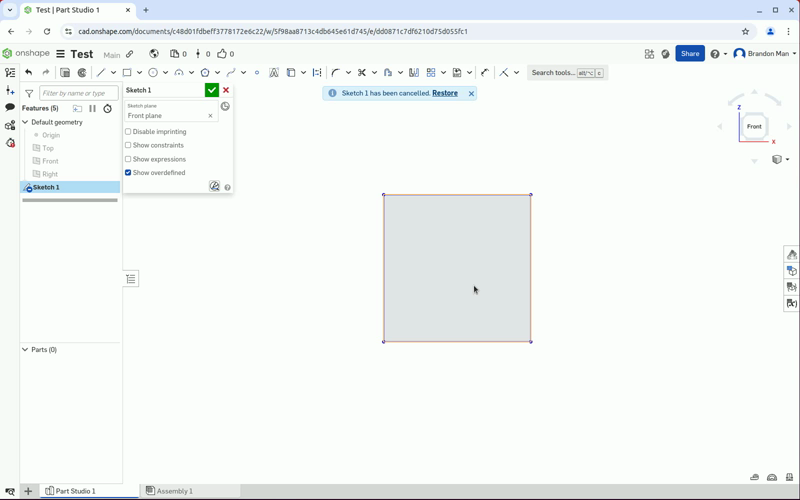
scroll(-6)
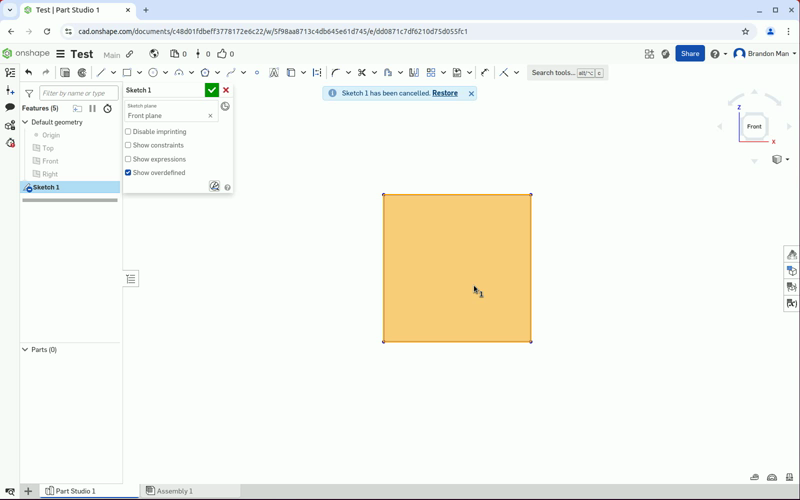
scroll(-6)
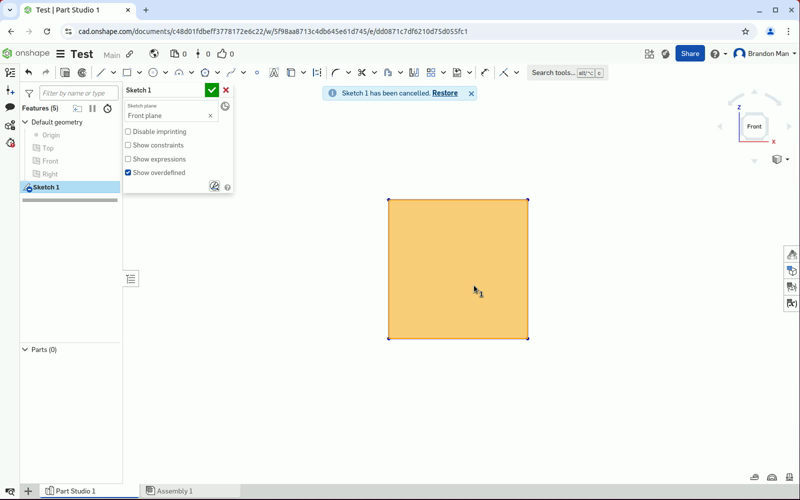
scroll(-6)
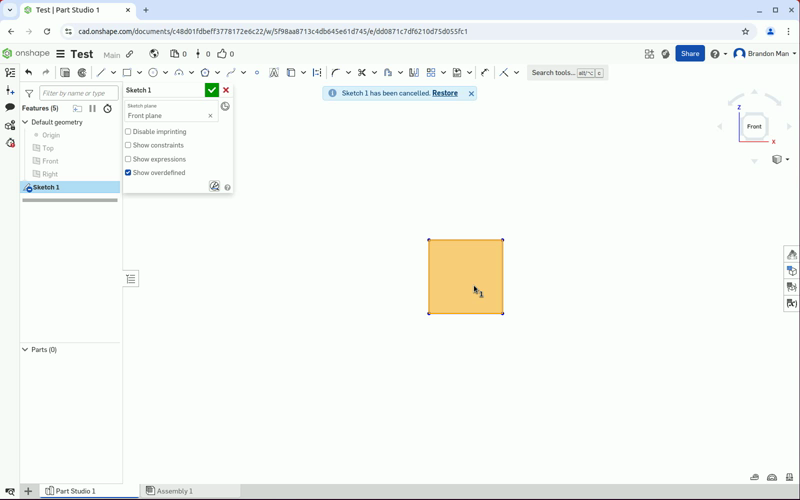
scroll(-6)
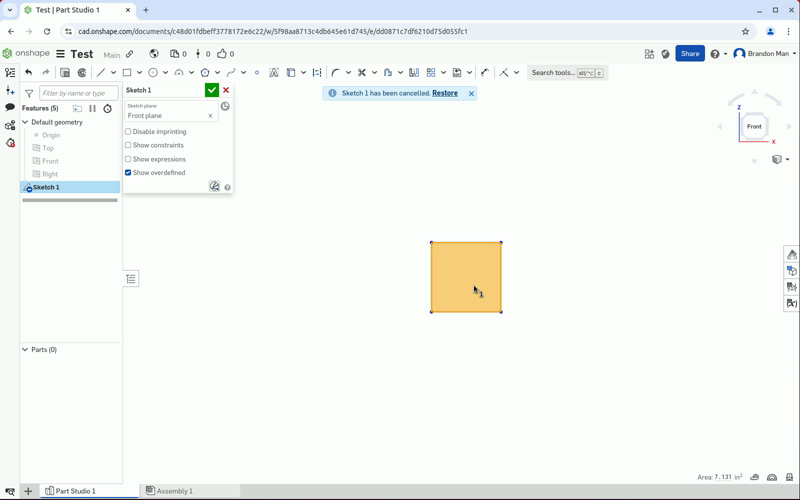
scroll(-6)
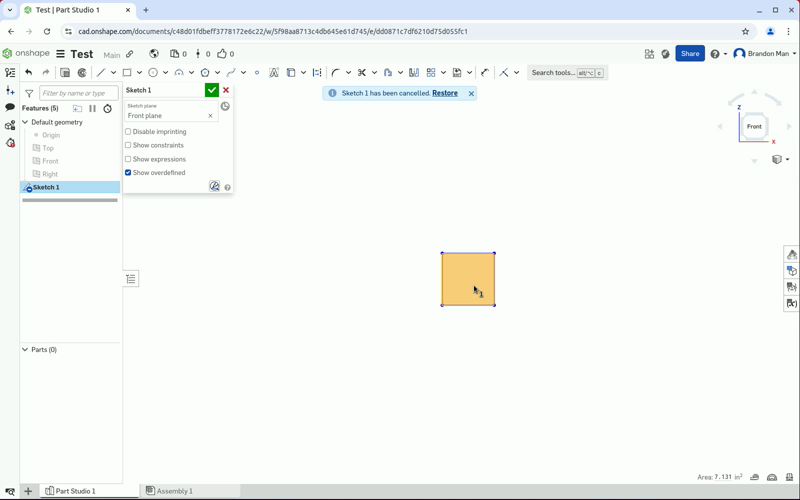
scroll(-6)
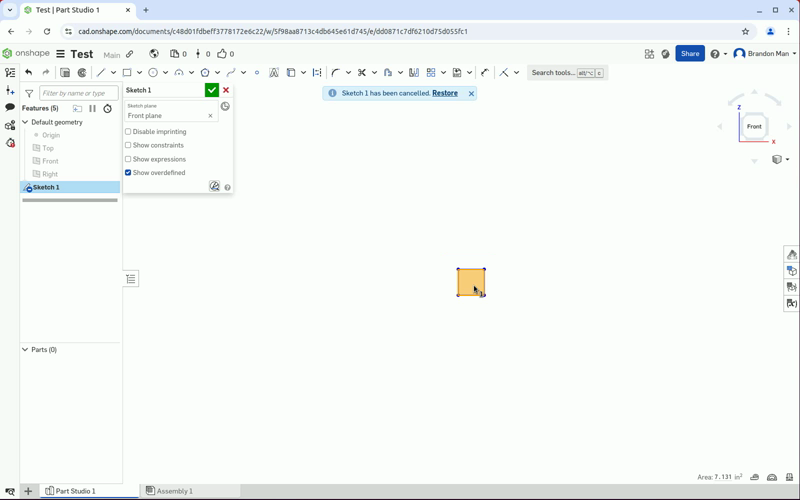
scroll(-6)
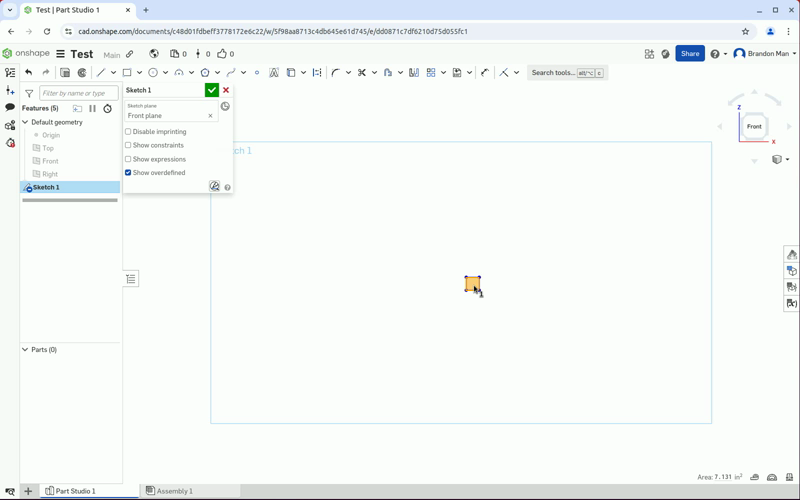
mouse_move(73, 352)
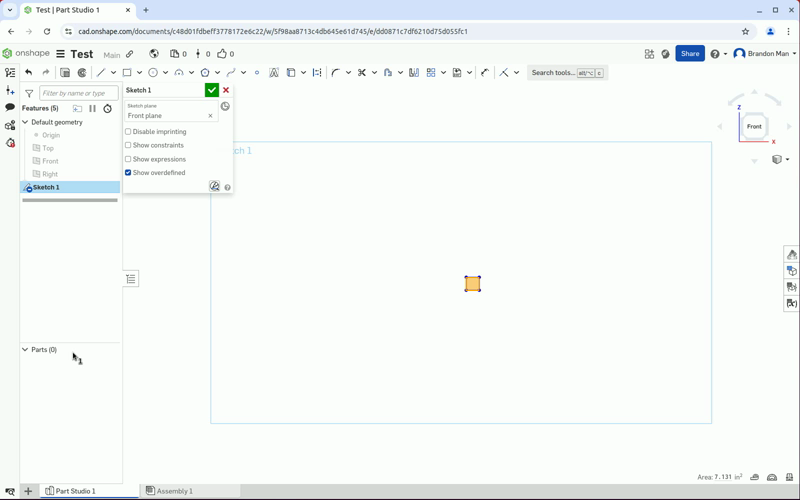
key(shift+y)
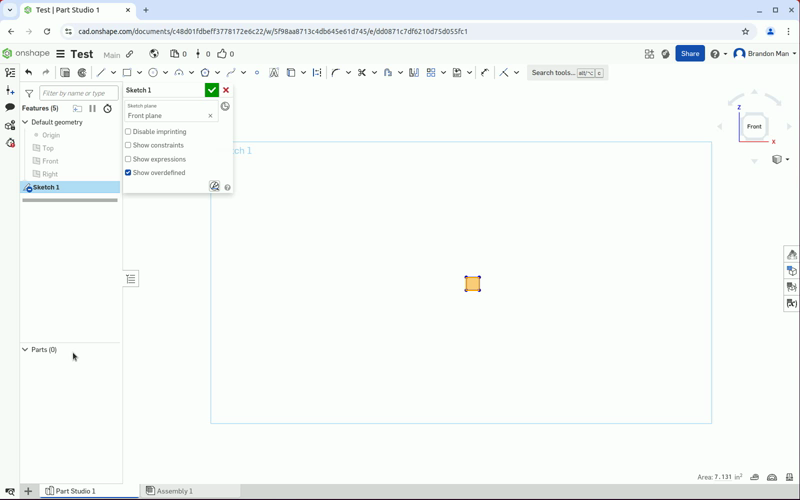
key(shift+e)
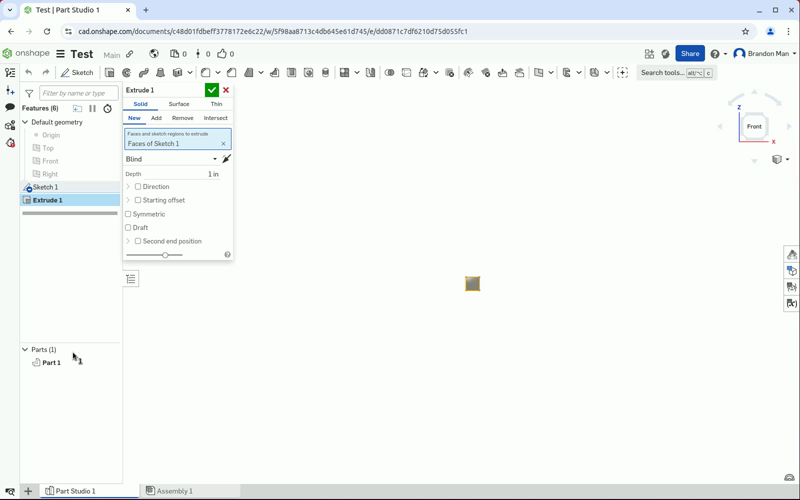
mouse_move(143, 106)
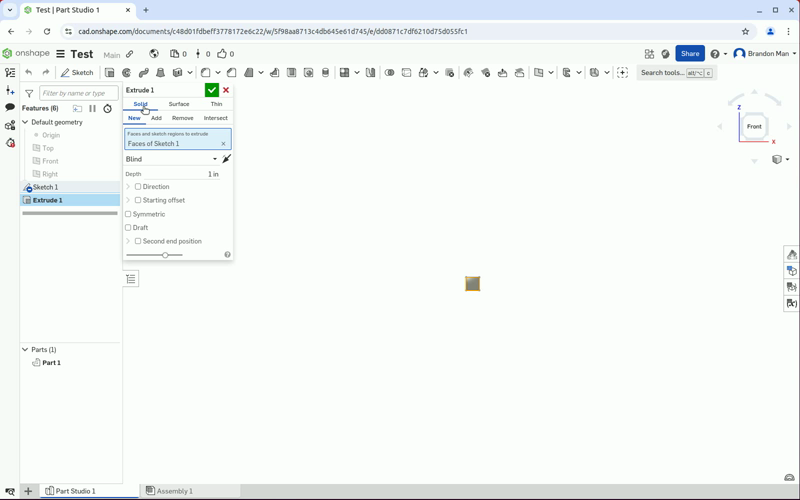
click(143, 106)
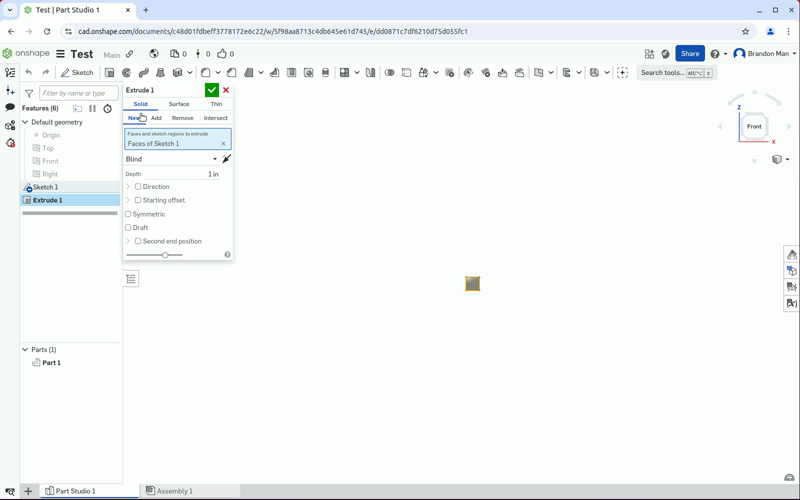
mouse_move(137, 120)
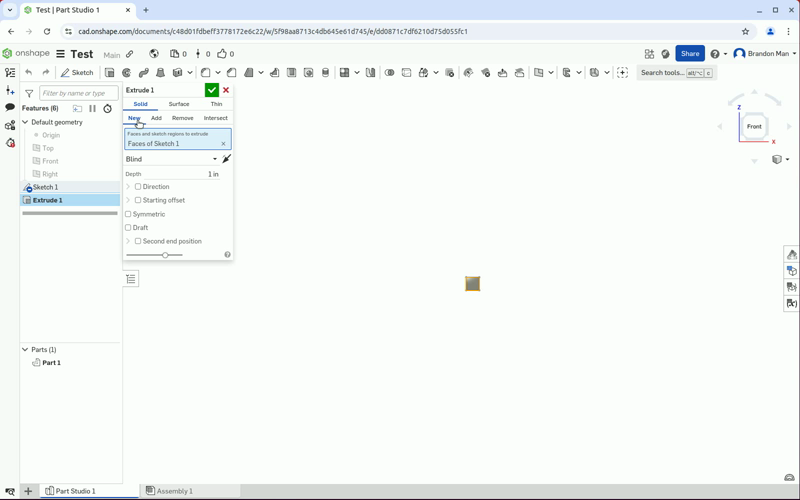
click(137, 120)
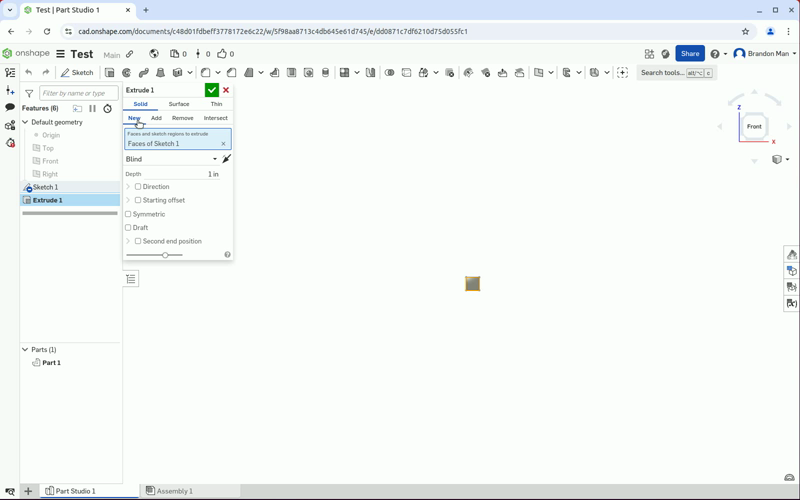
key(tab, 4)
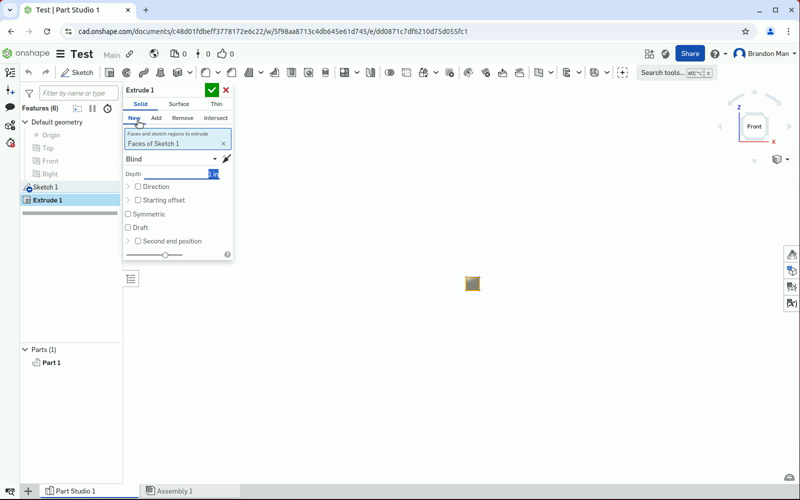
text(12.276)
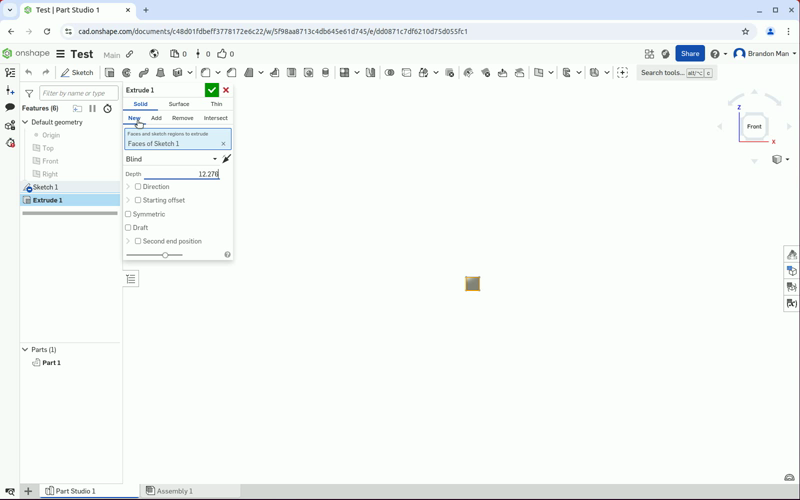
key(enter)
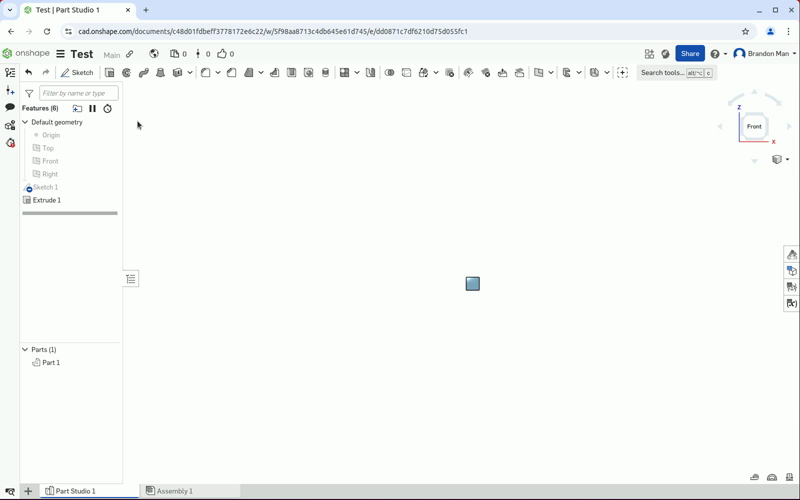
key(shift+h)
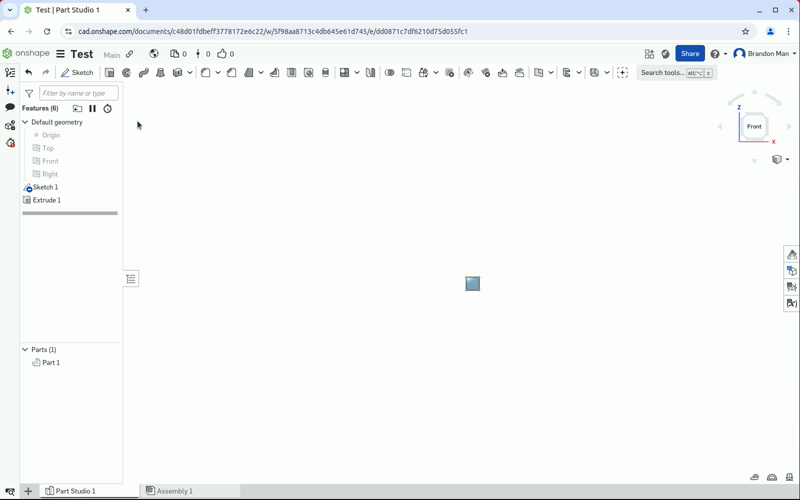
key(shift+h)
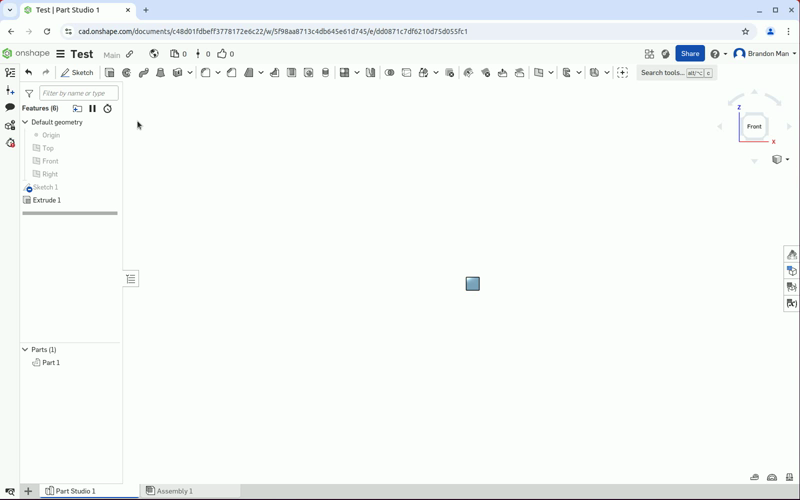
mouse_move(73, 189)
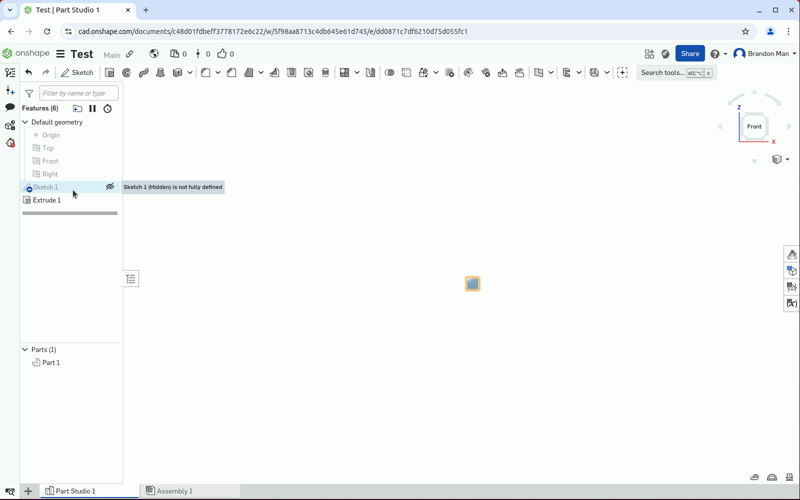
click(73, 189)
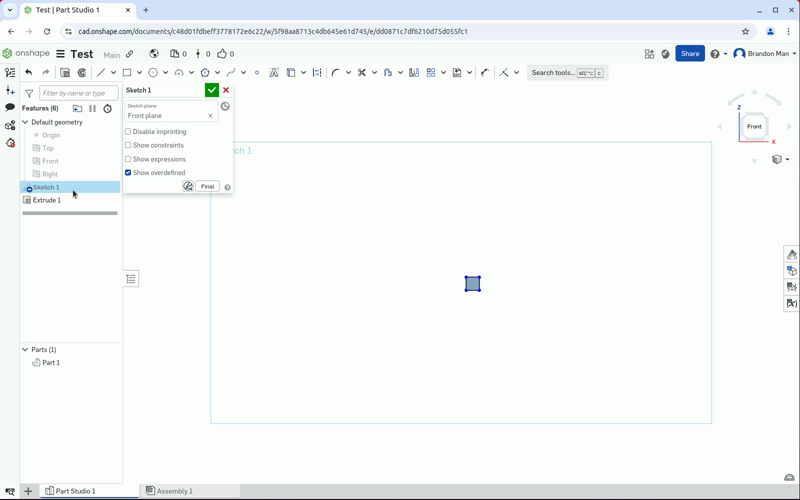
mouse_move(229, 92)
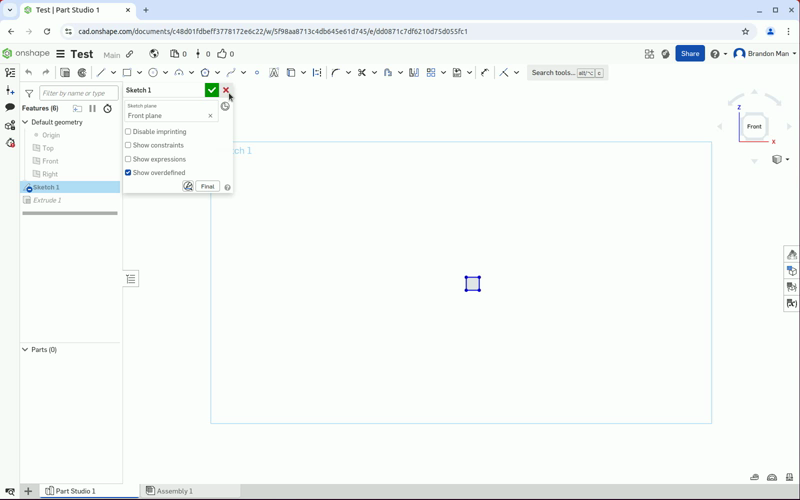
click(229, 92)
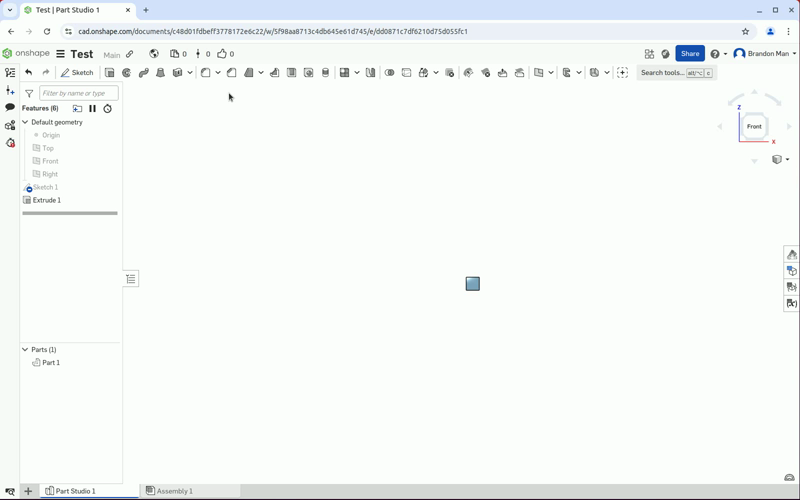
mouse_move(541, 75)
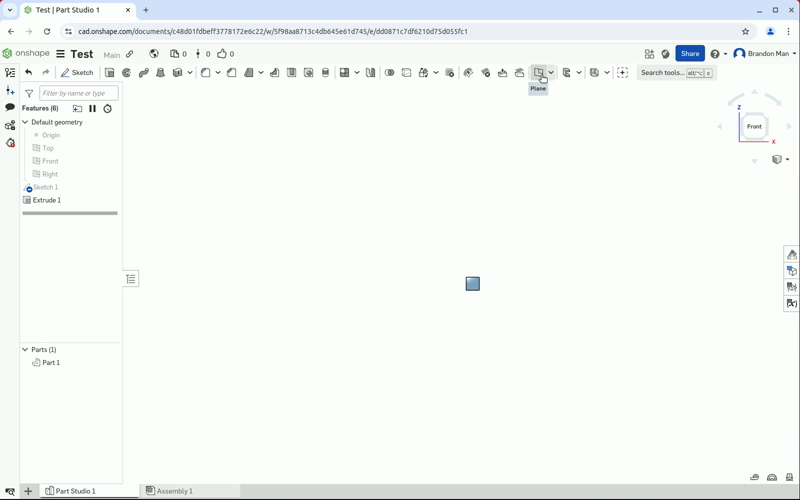
click(541, 75)
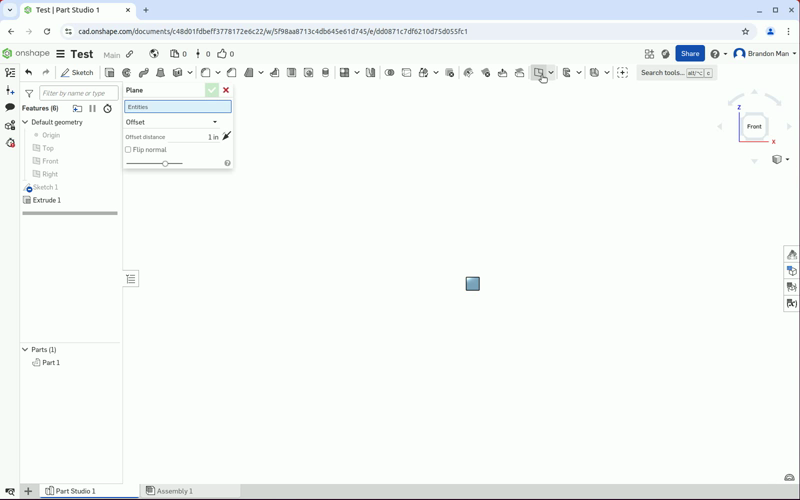
mouse_move(73, 163)
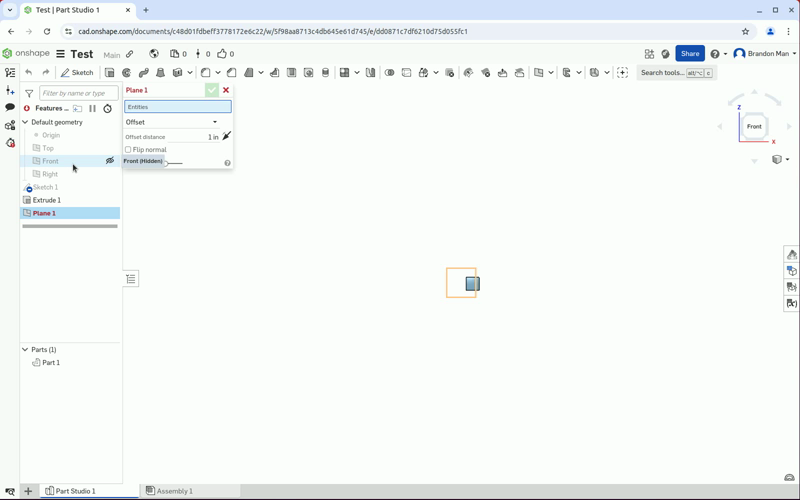
click(73, 163)
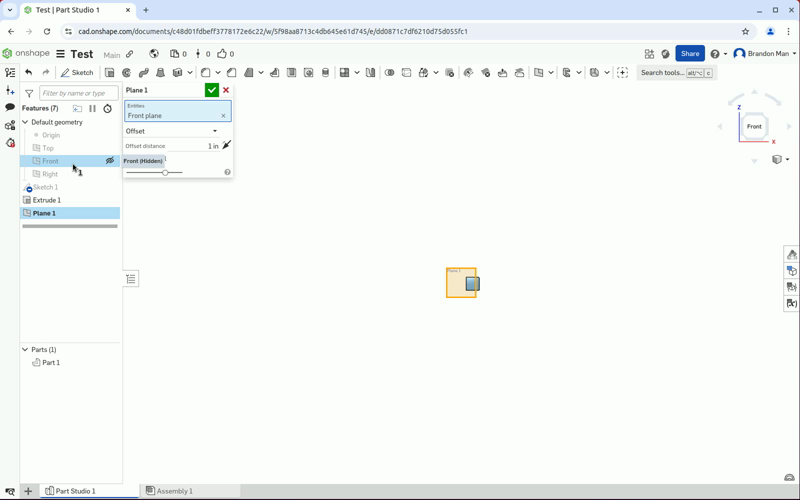
key(tab, 2)
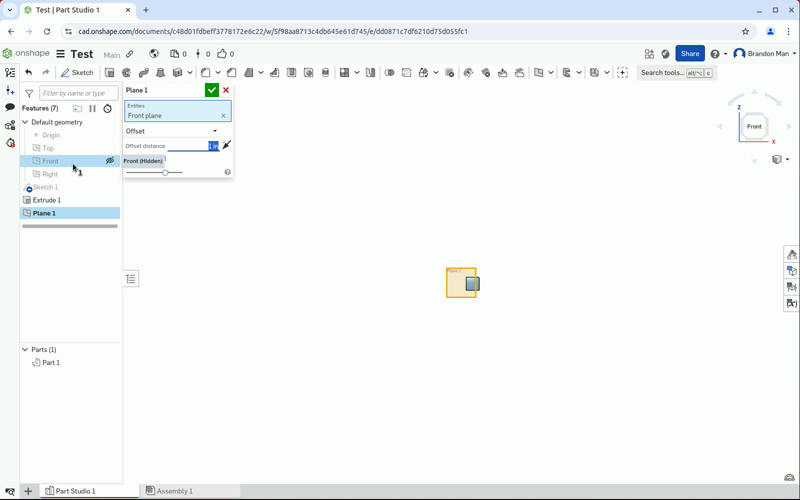
text(12.263)
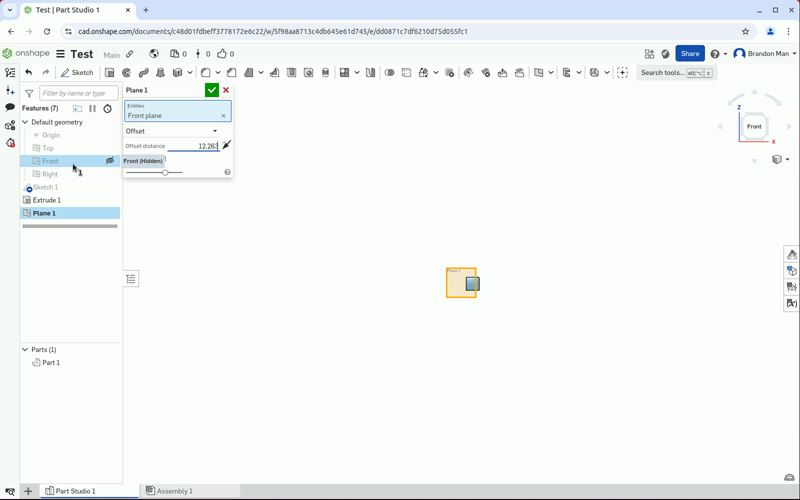
key(enter, 2)
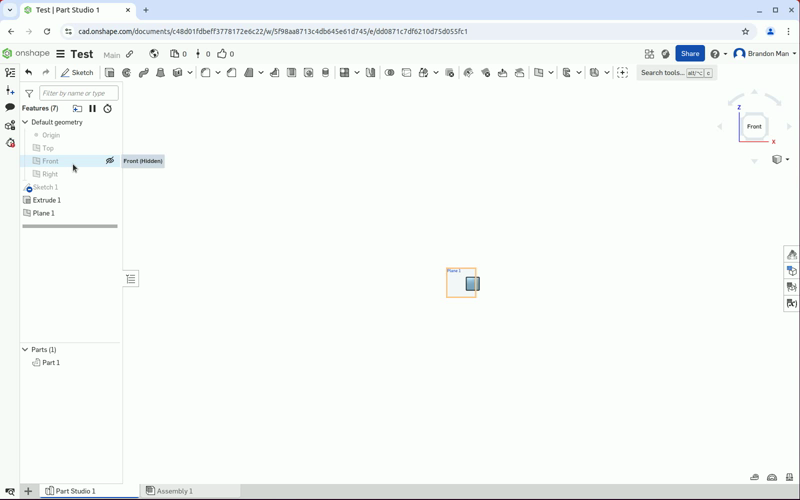
key(shift+s)
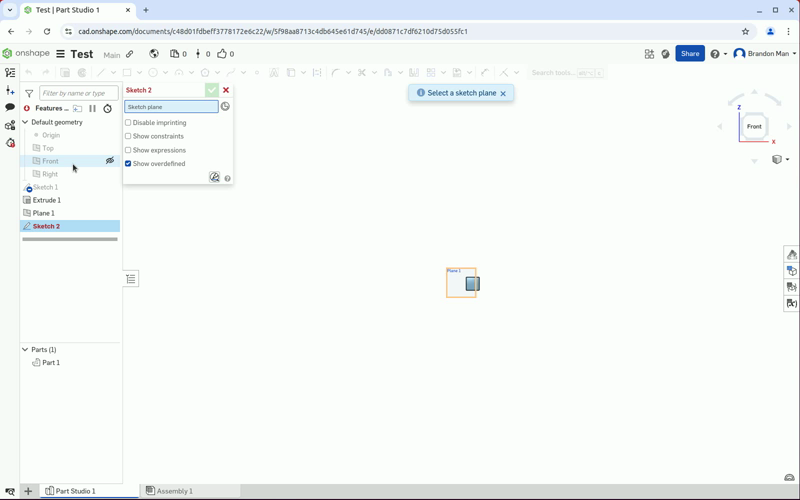
mouse_move(73, 215)
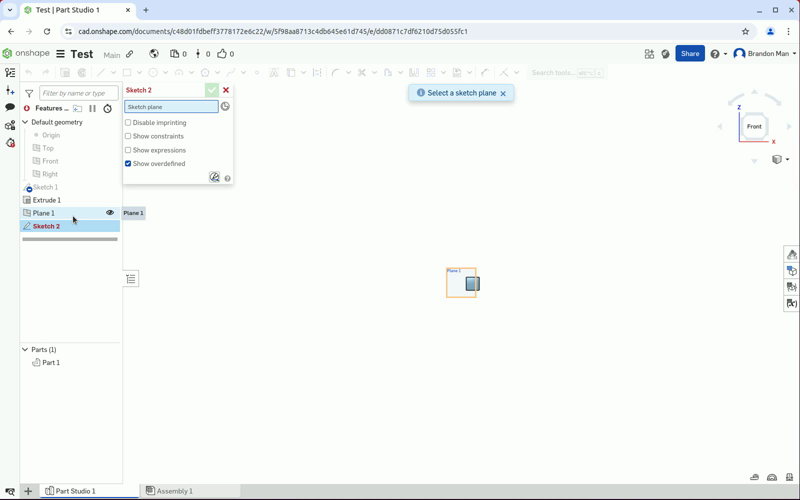
click(73, 215)
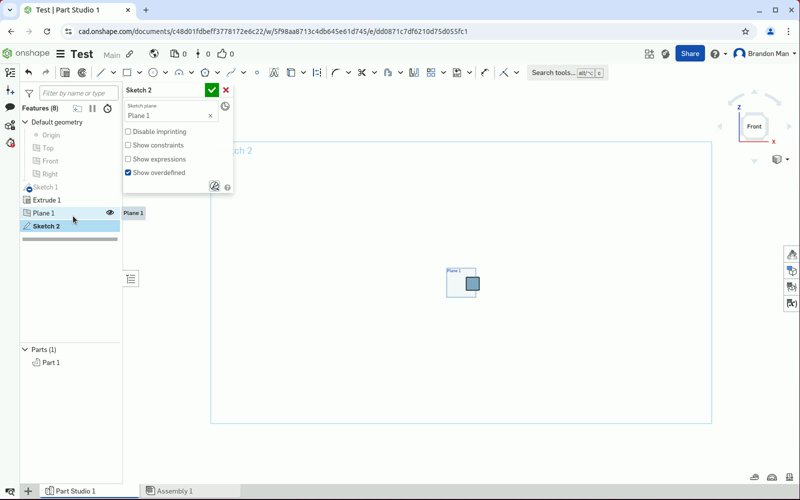
mouse_move(73, 352)
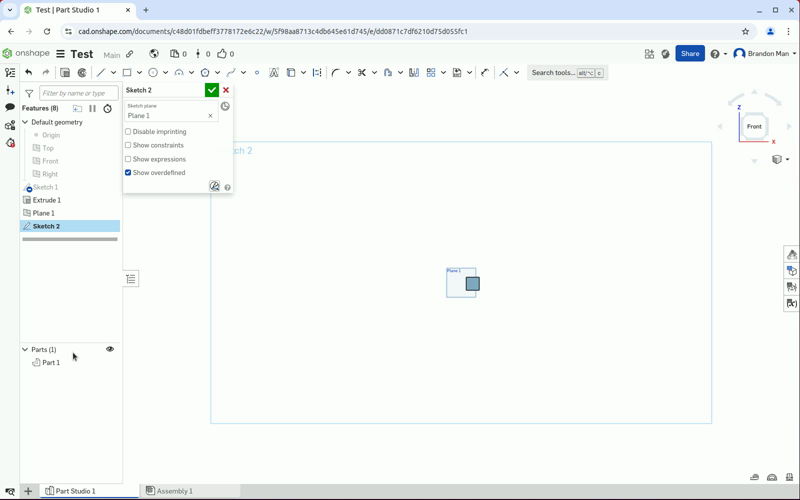
key(y)
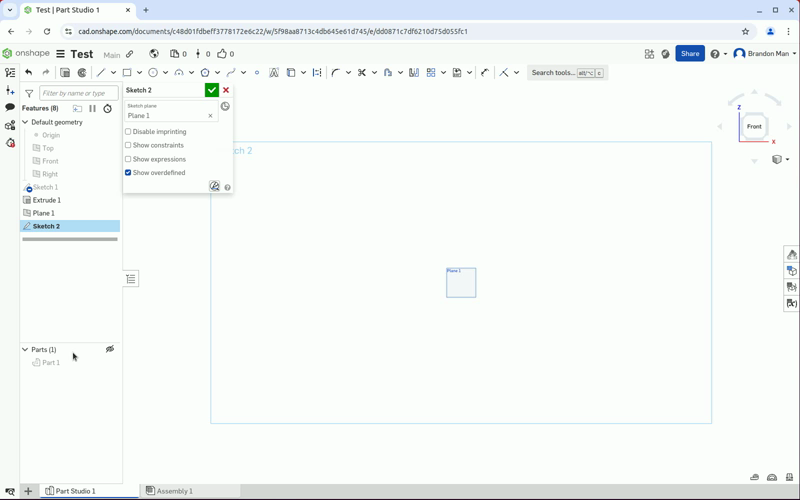
key(a)
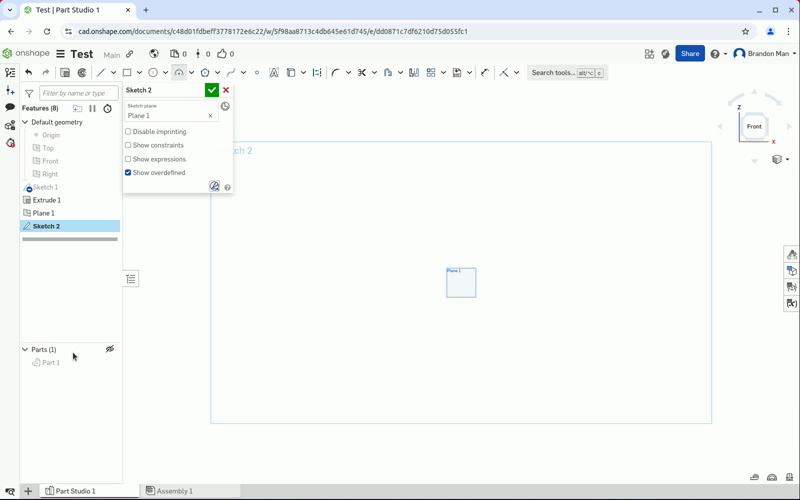
key_down(shift)
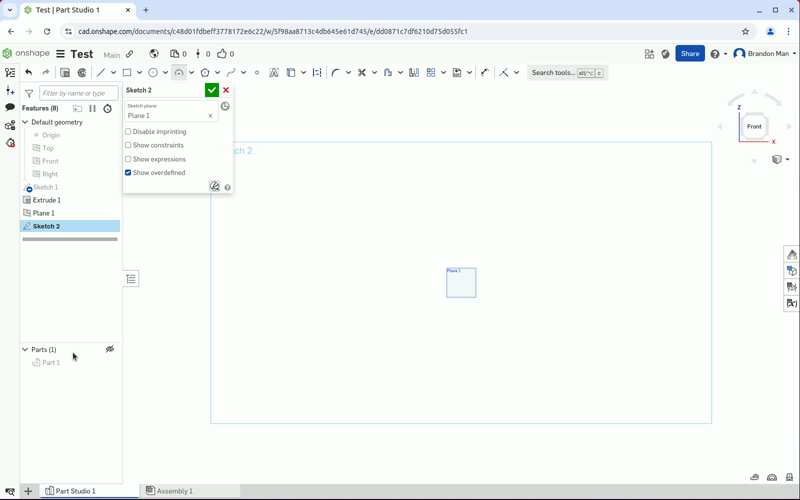
mouse_move(470, 278)
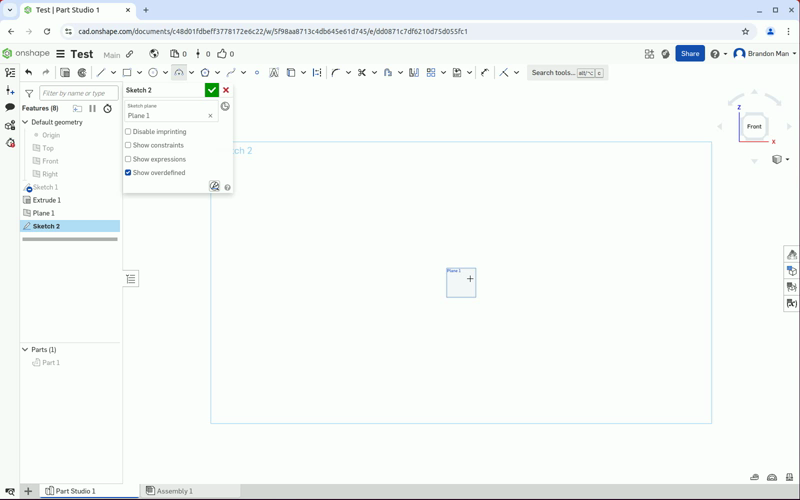
click(470, 278)
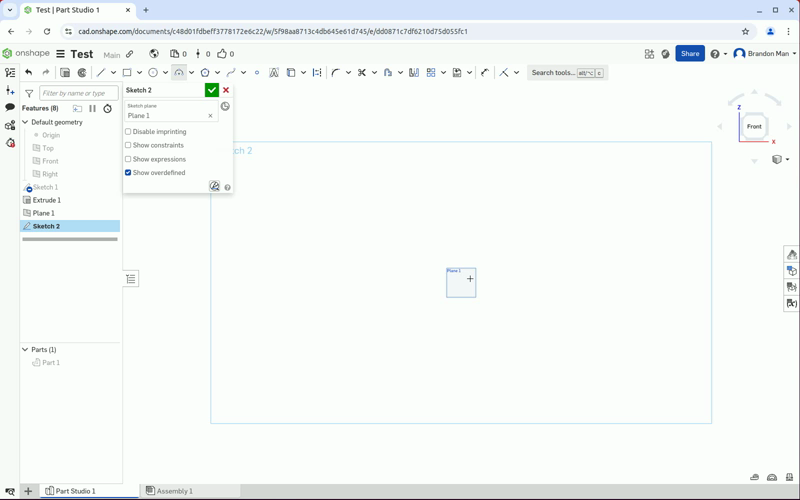
key_up(shift)
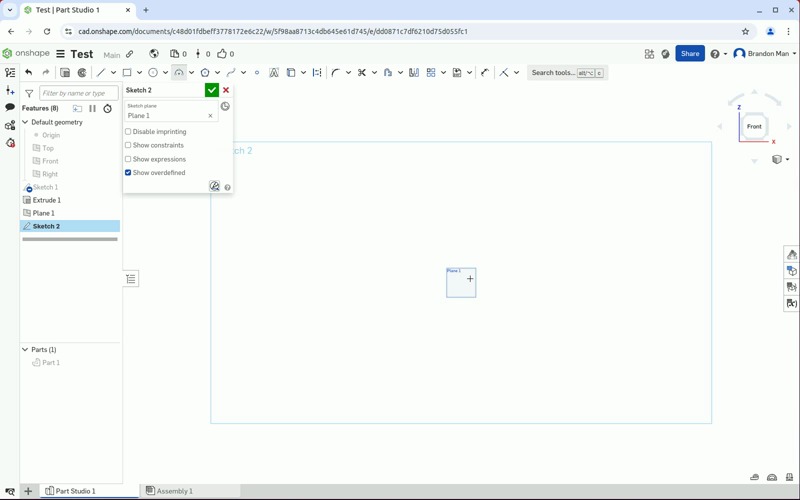
key_down(shift)
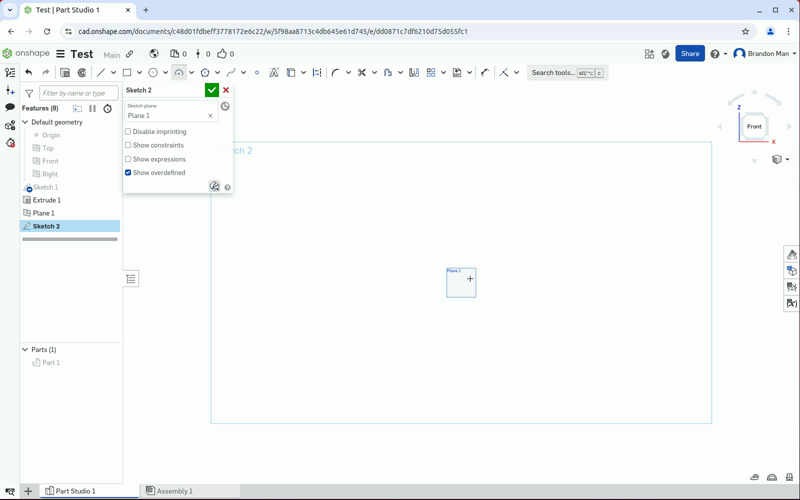
mouse_move(475, 278)
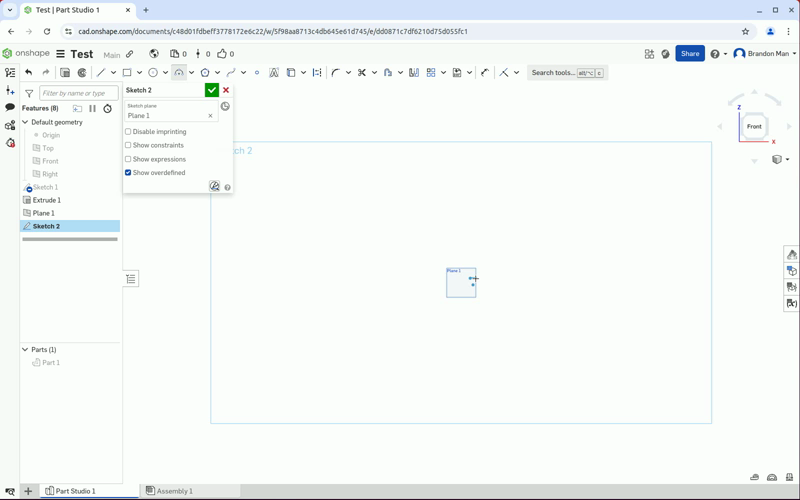
scroll(6)
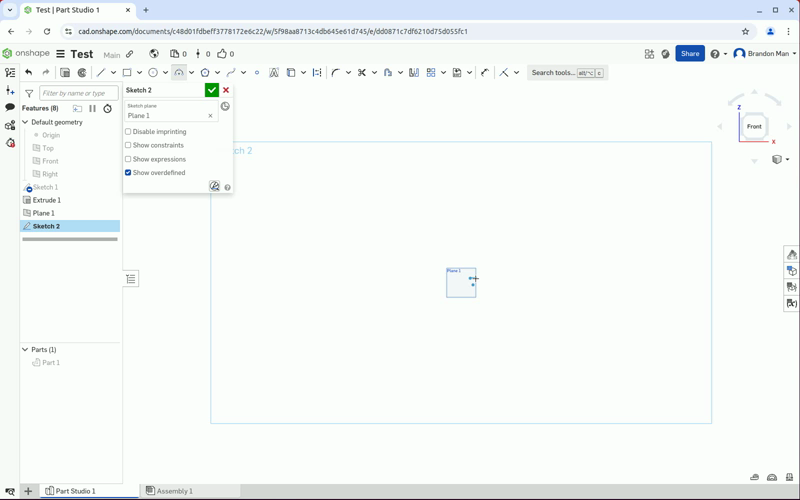
scroll(6)
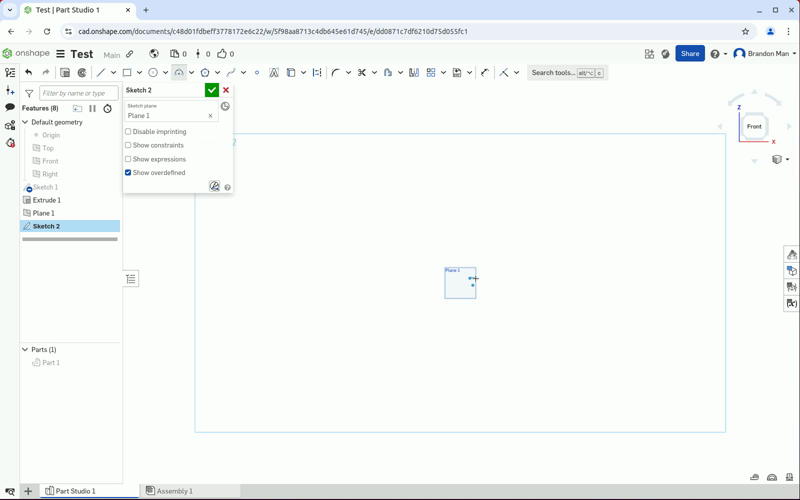
scroll(6)
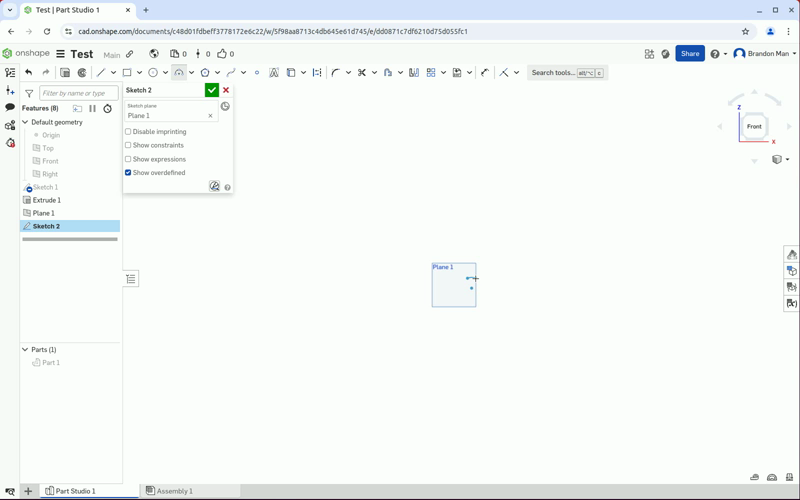
scroll(6)
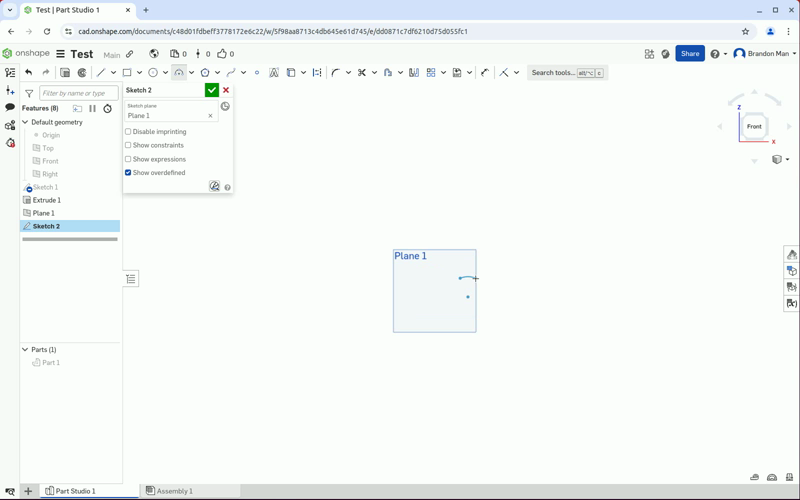
scroll(6)
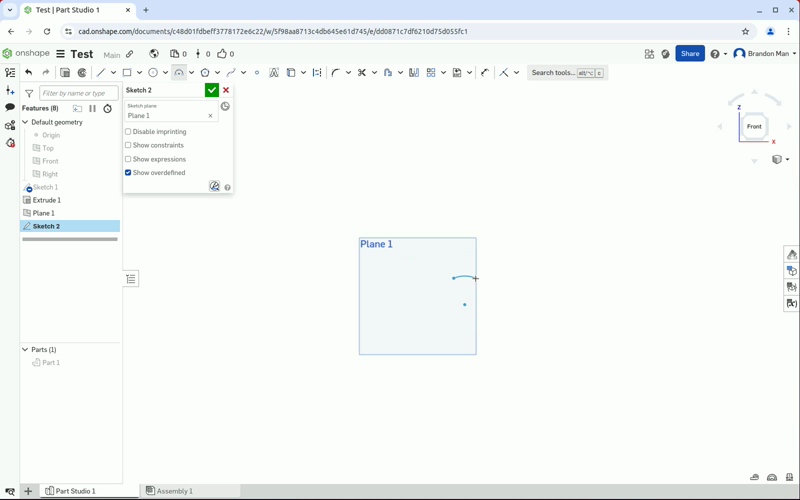
scroll(6)
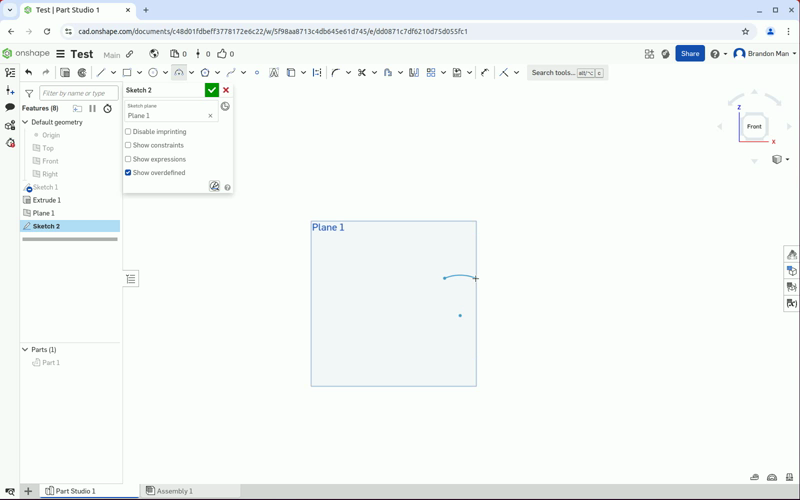
scroll(6)
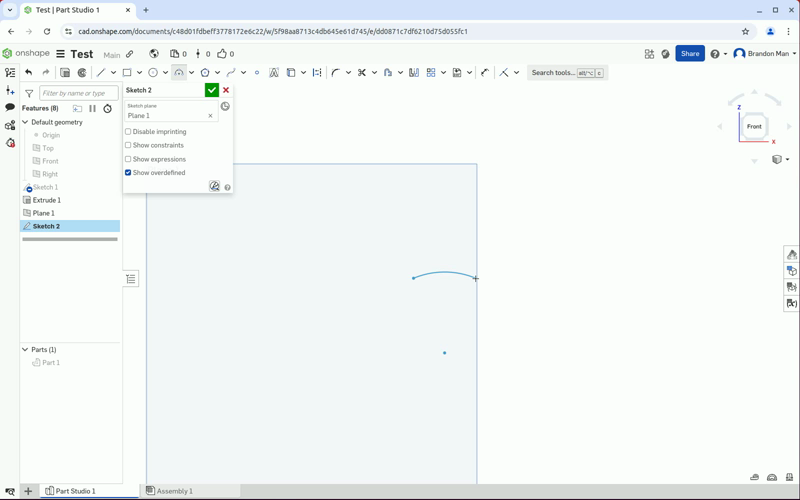
click(475, 278)
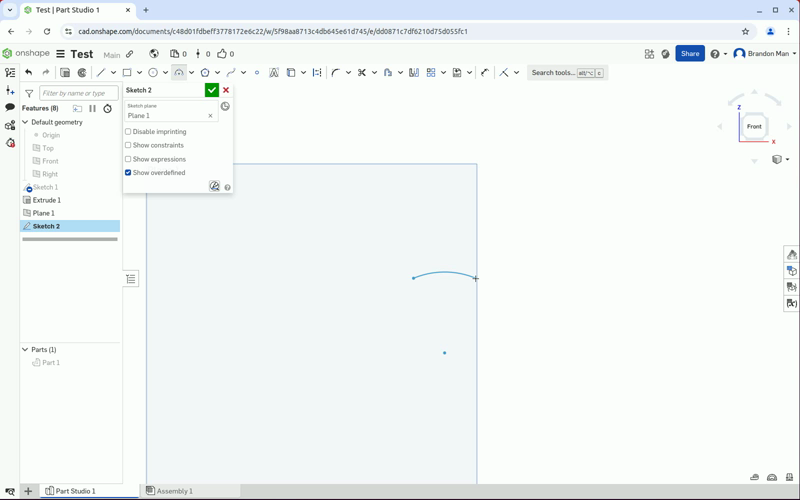
scroll(-6)
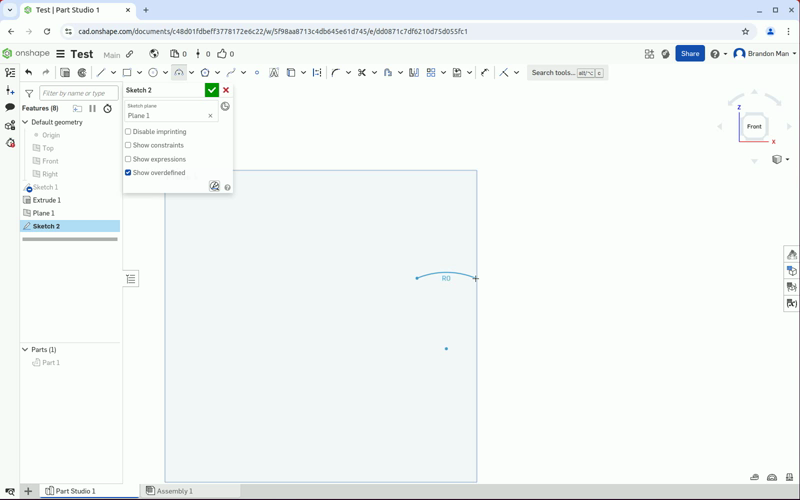
scroll(-6)
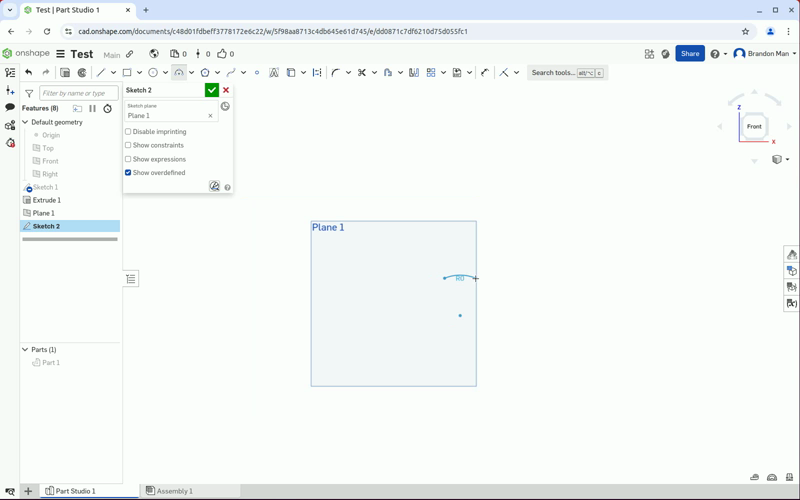
scroll(-6)
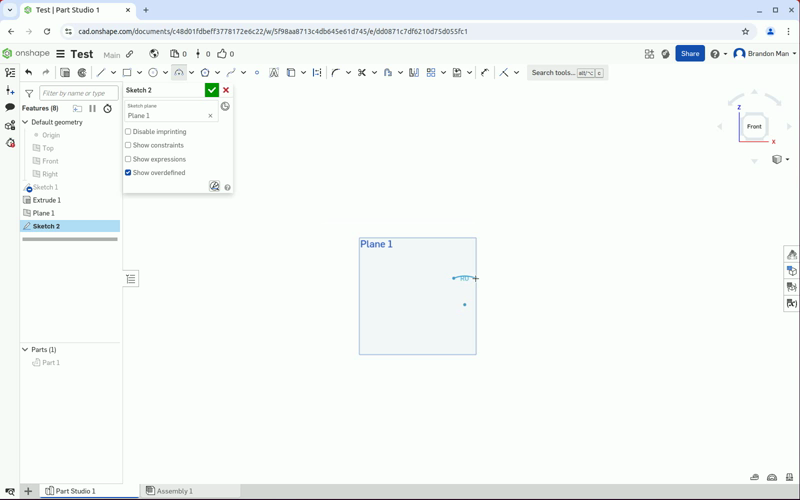
scroll(-6)
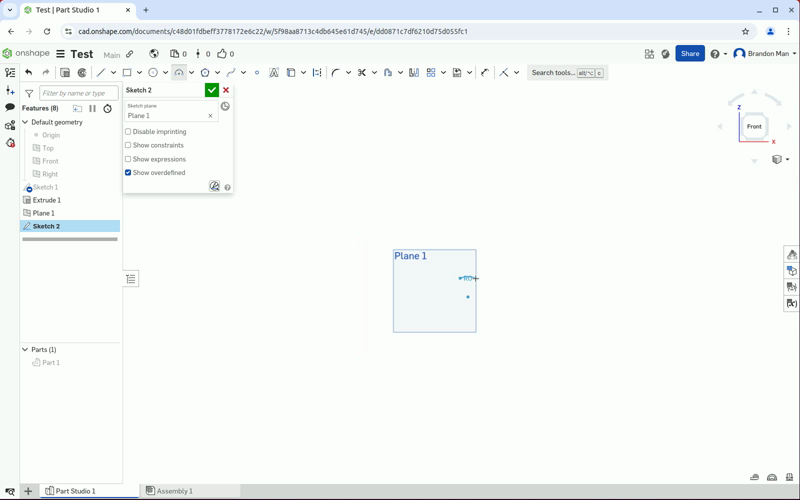
scroll(-6)
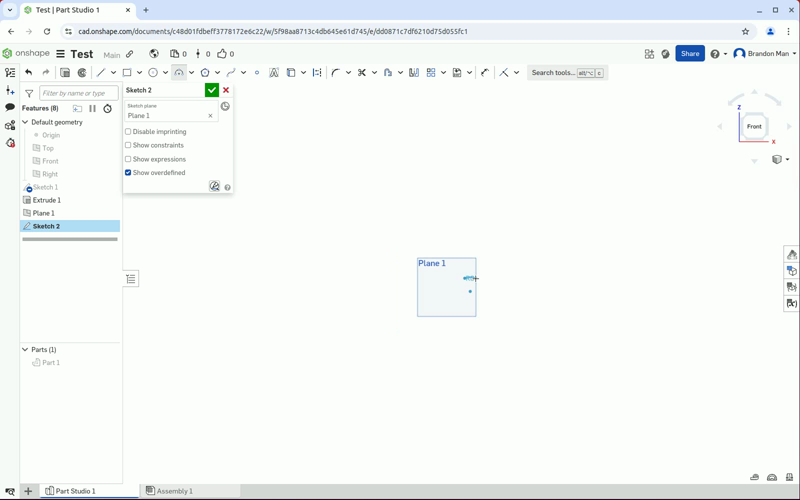
scroll(-6)
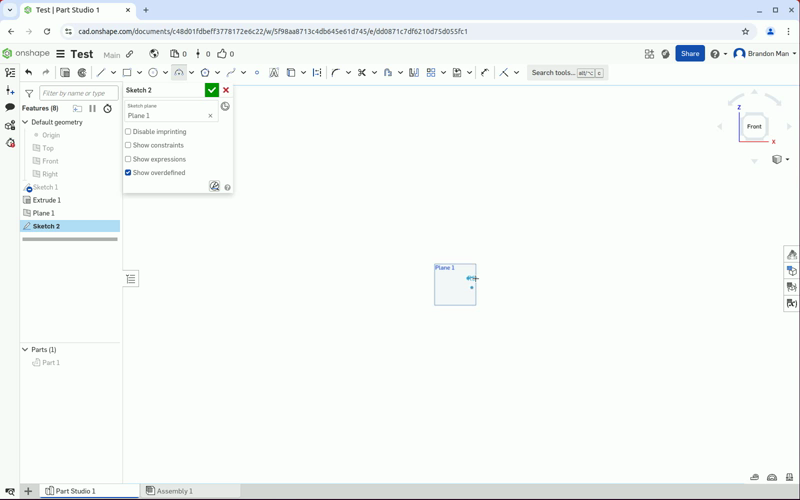
scroll(-6)
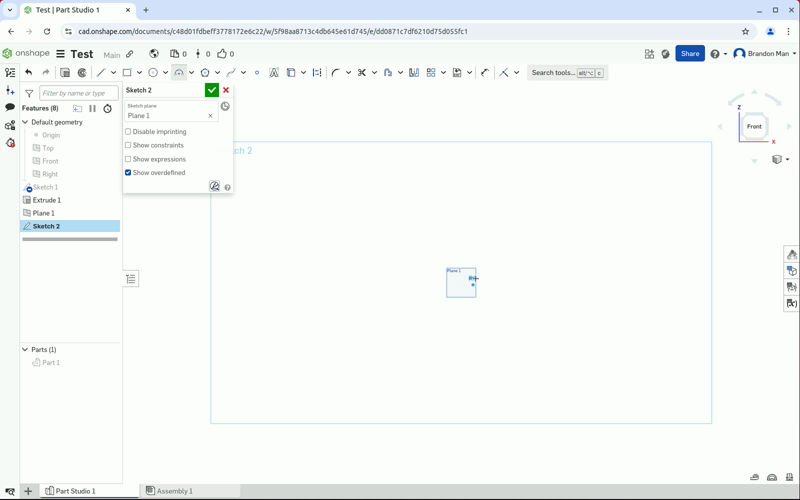
mouse_move(472, 288)
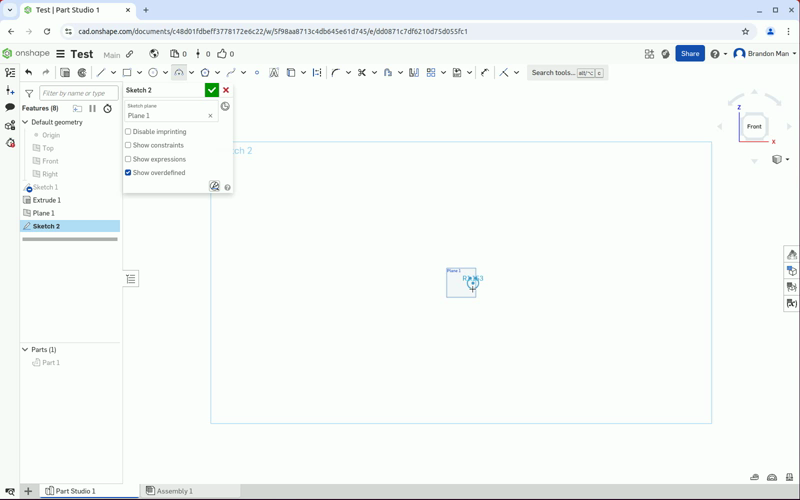
scroll(6)
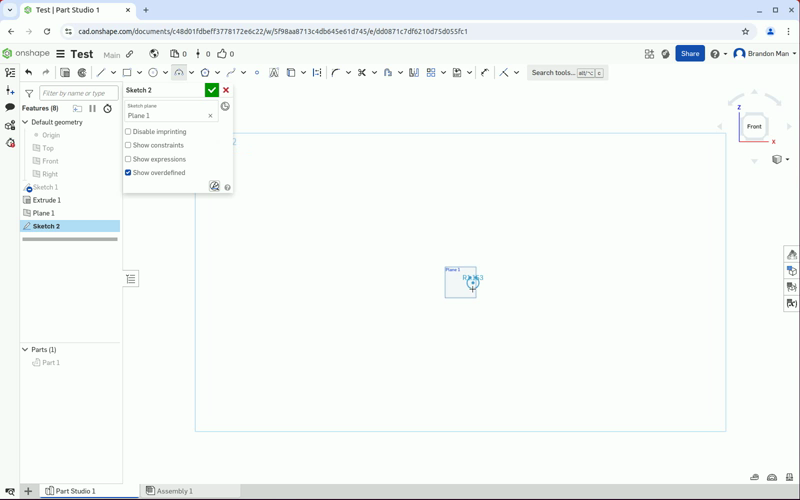
scroll(6)
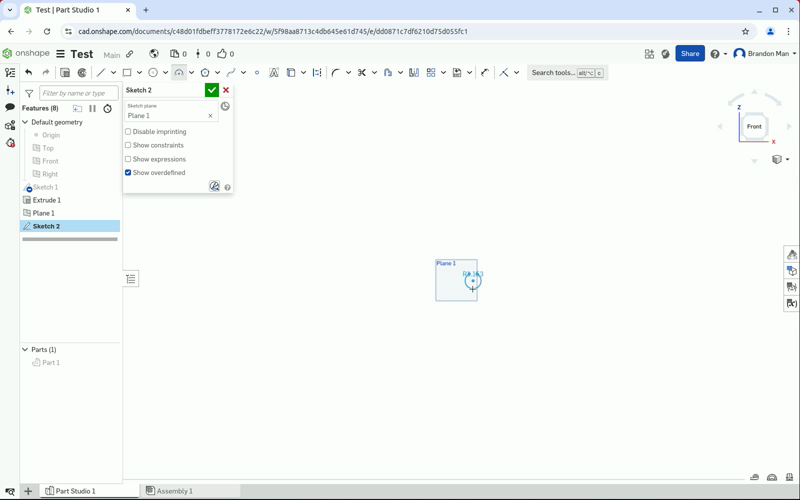
scroll(6)
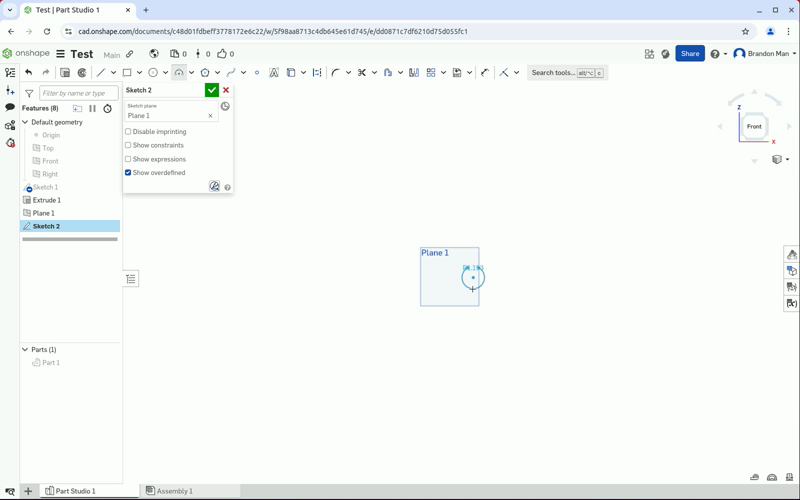
scroll(6)
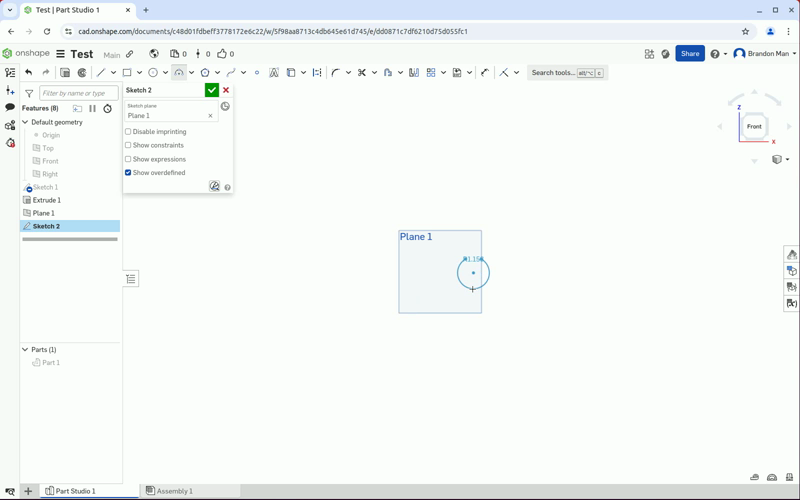
scroll(6)
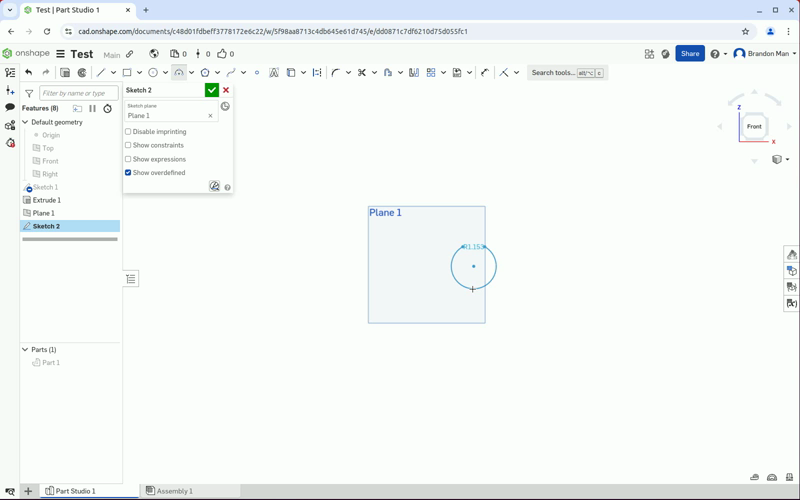
scroll(6)
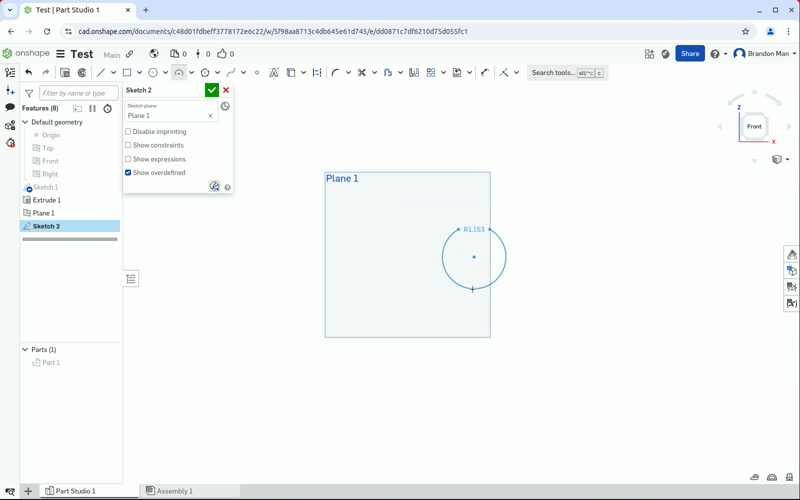
scroll(6)
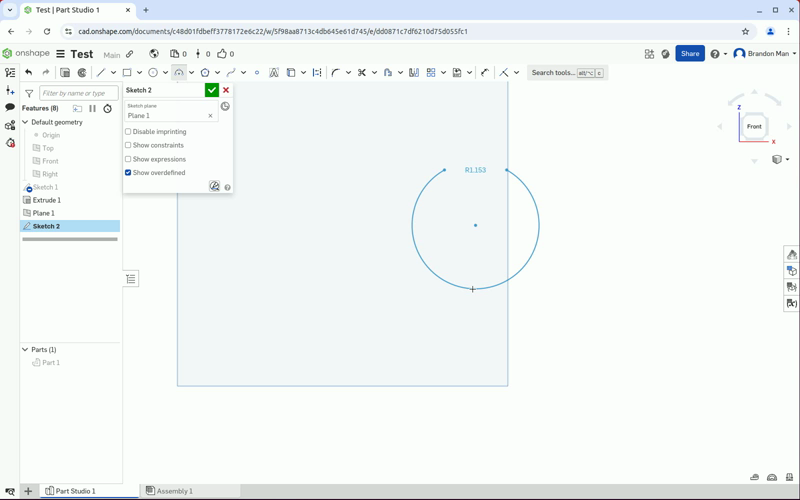
click(472, 288)
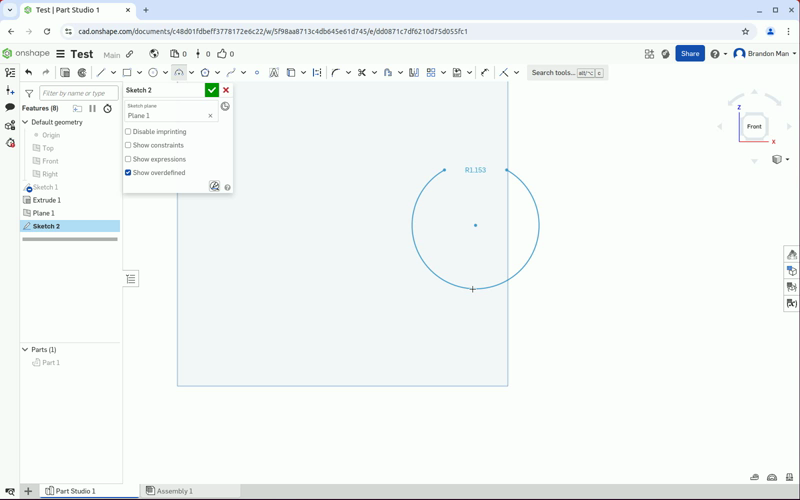
scroll(-6)
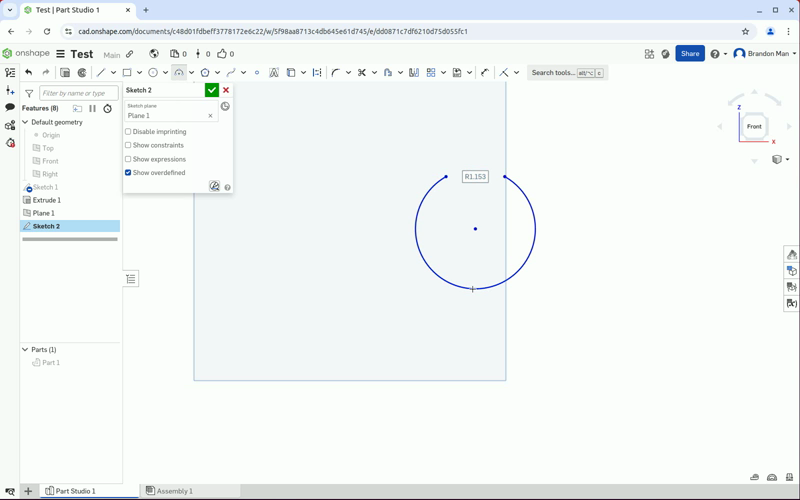
scroll(-6)
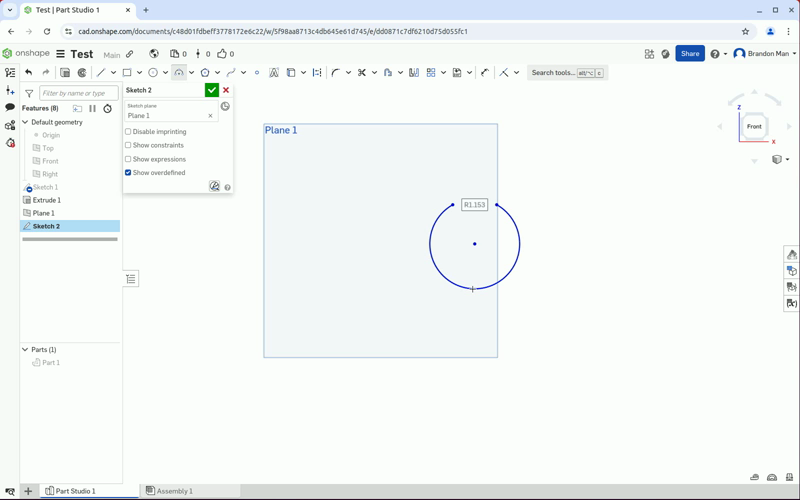
scroll(-6)
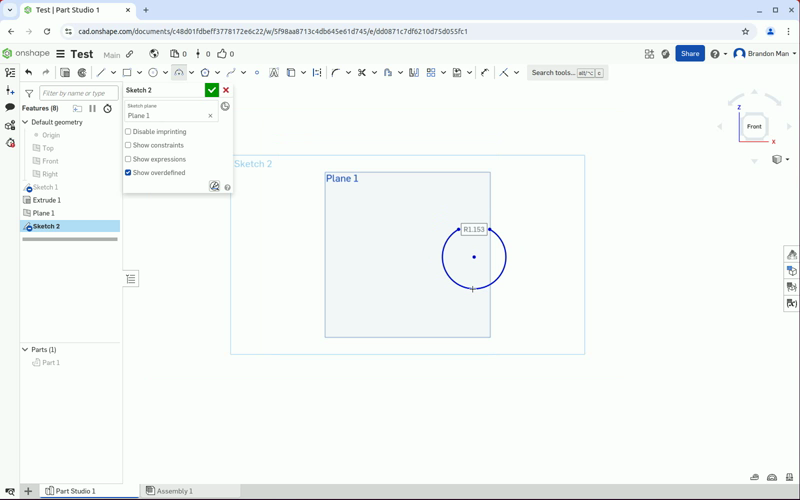
scroll(-6)
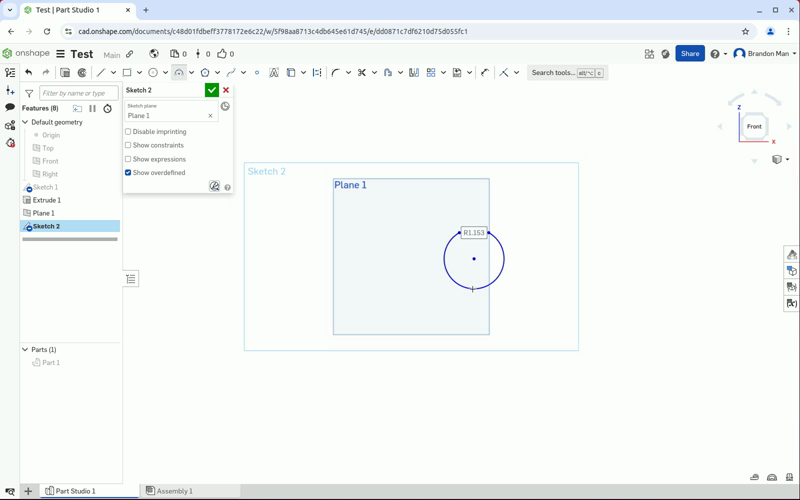
scroll(-6)
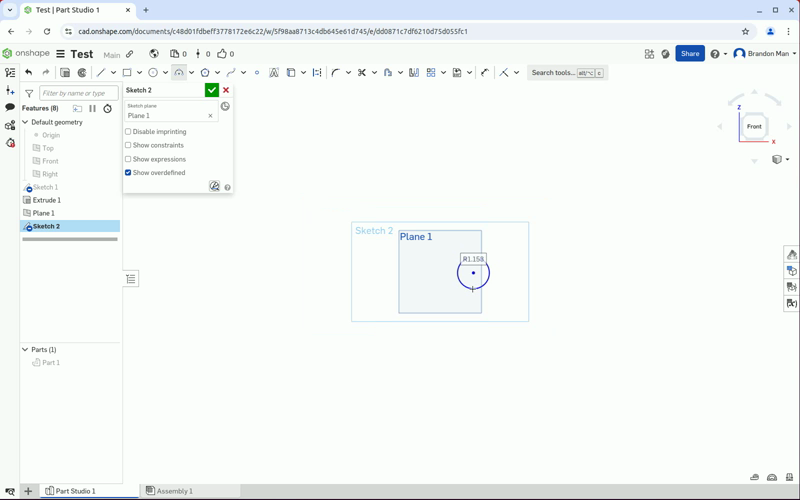
scroll(-6)
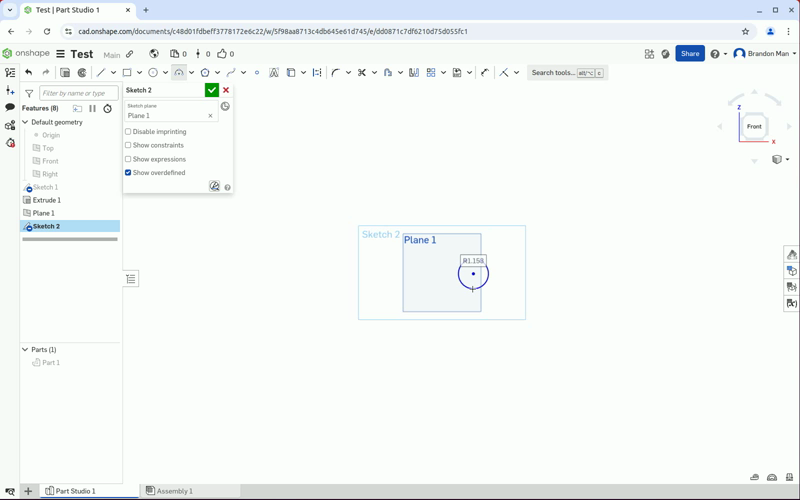
scroll(-6)
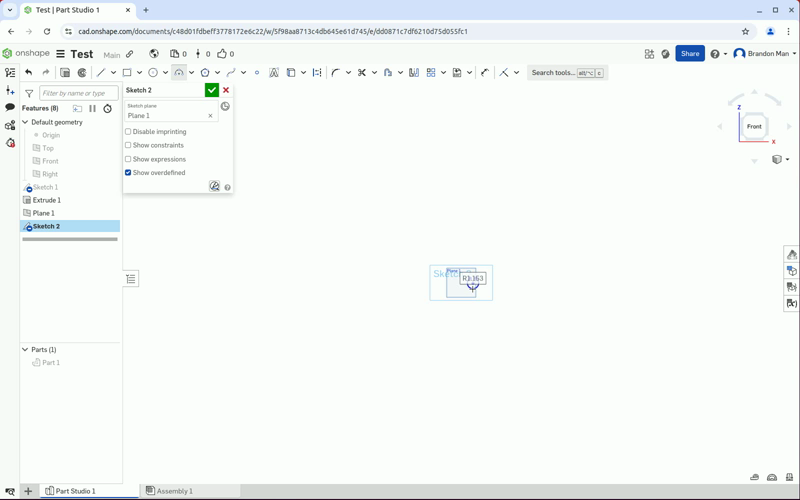
key_up(shift)
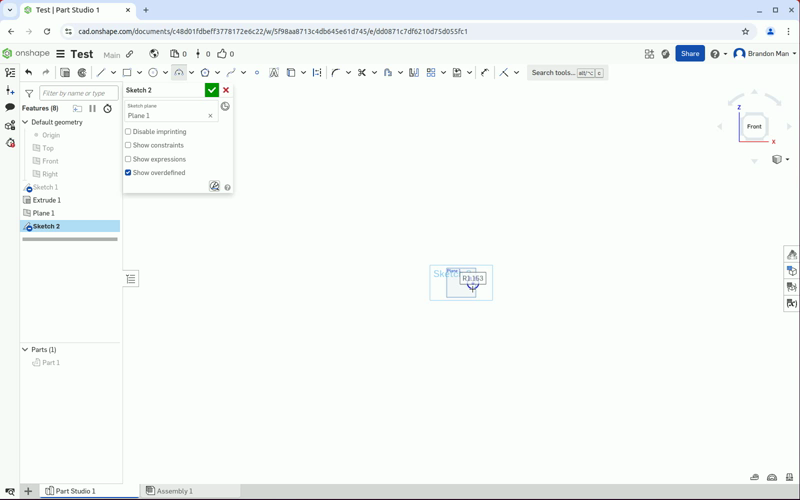
key(esc)
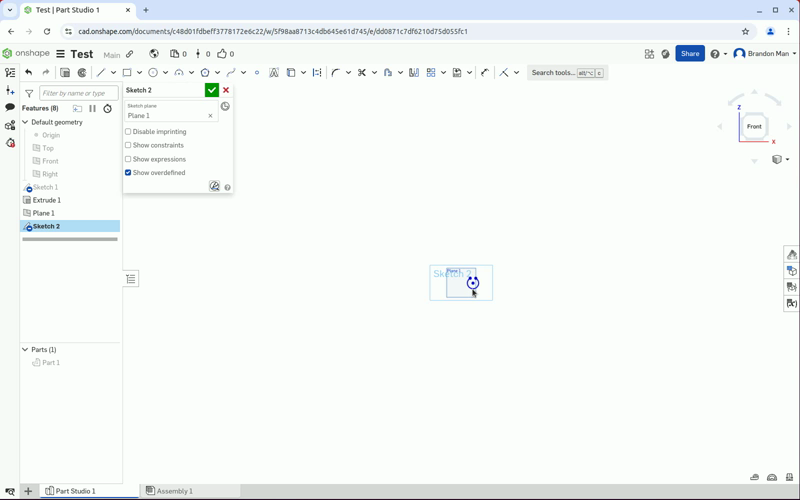
key(l)
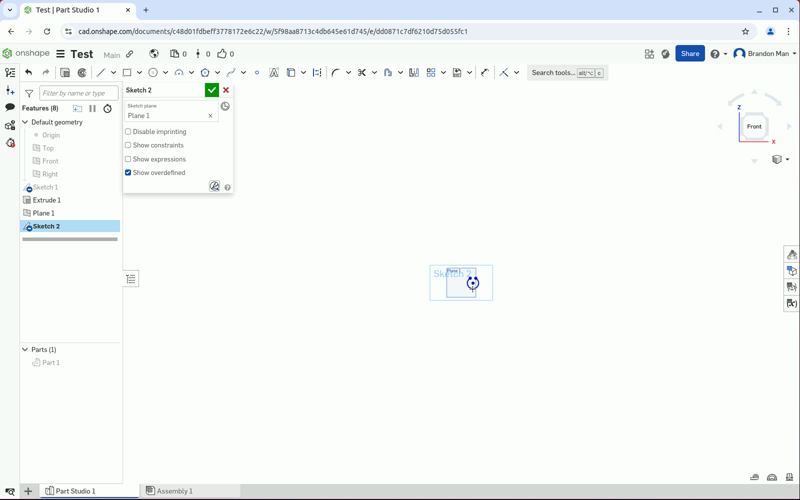
mouse_move(475, 278)
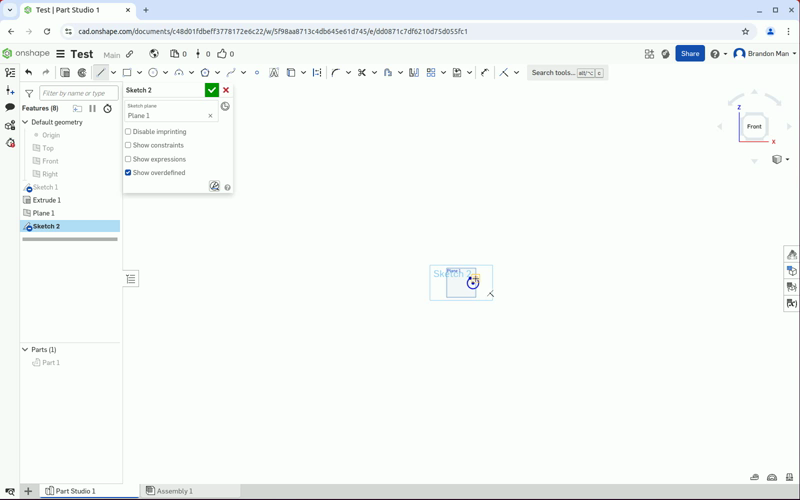
click(475, 278)
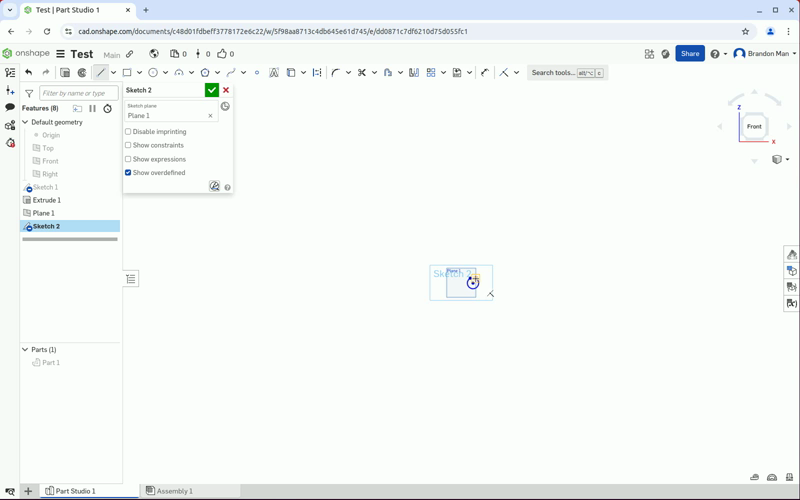
mouse_move(505, 278)
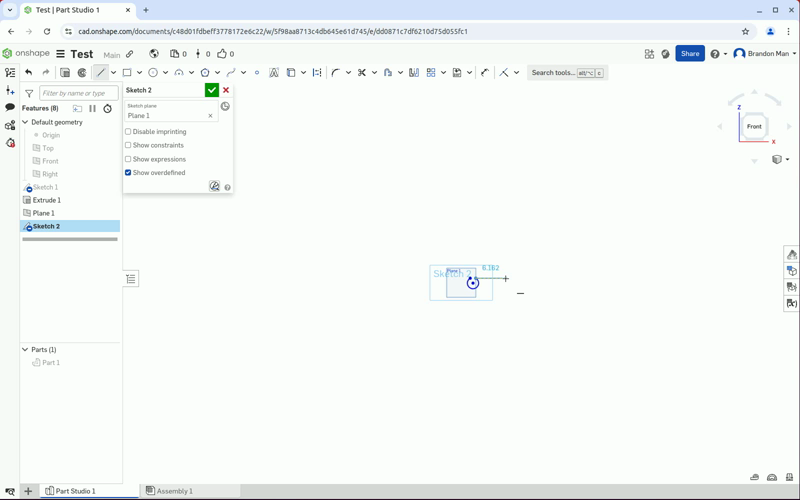
key_down(shift)
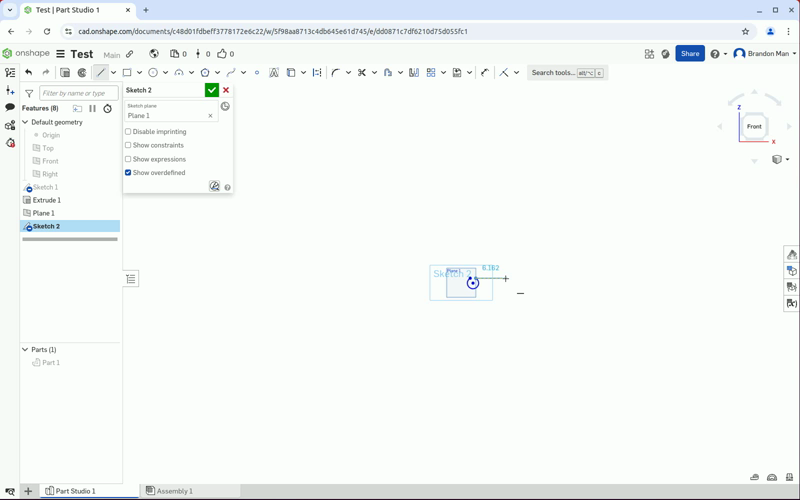
mouse_move(470, 278)
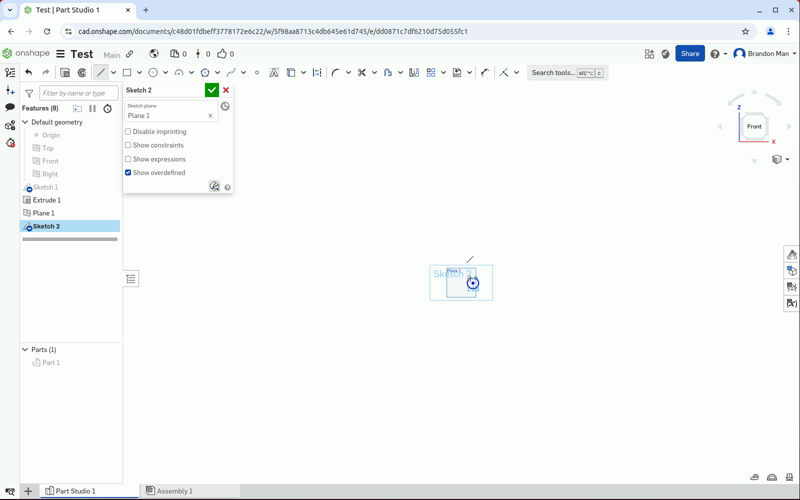
scroll(6)
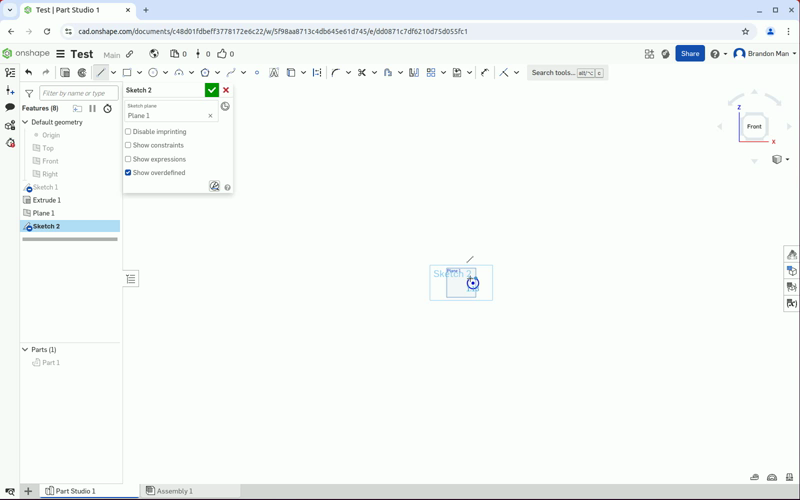
scroll(6)
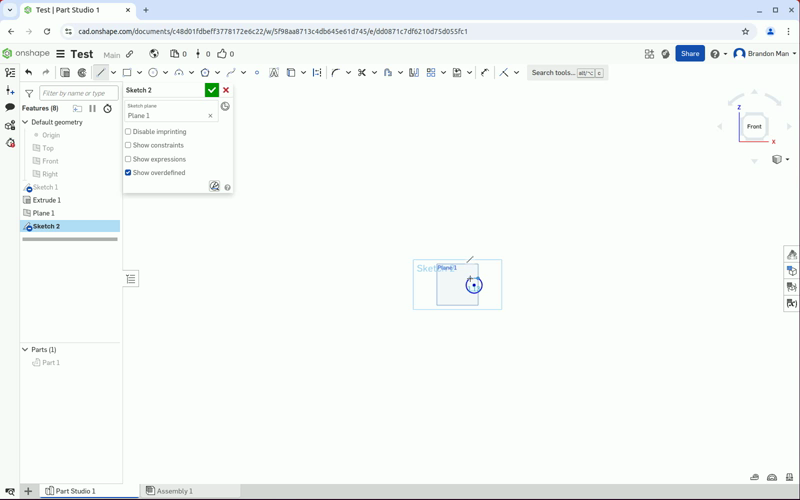
scroll(6)
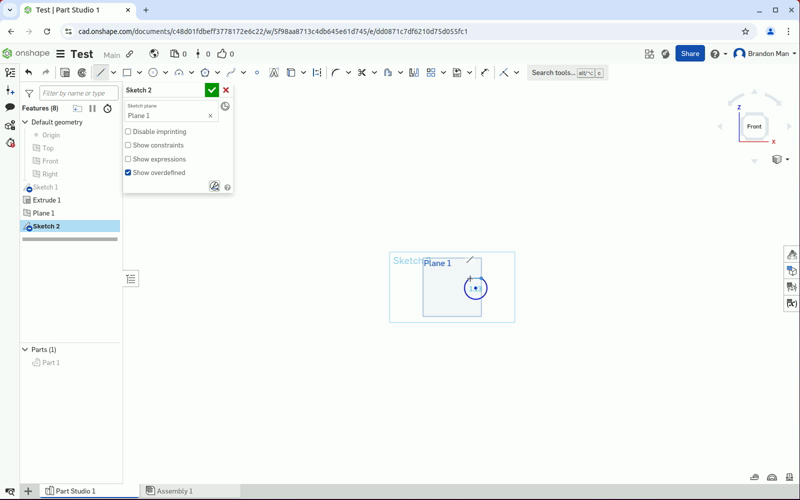
scroll(6)
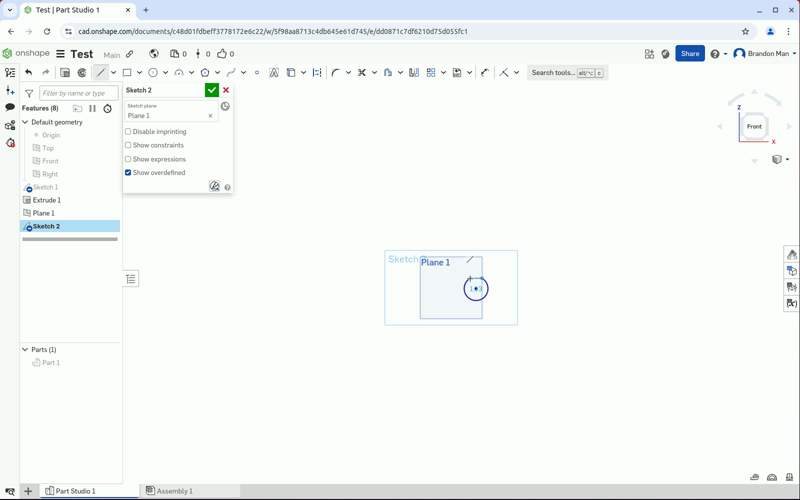
scroll(6)
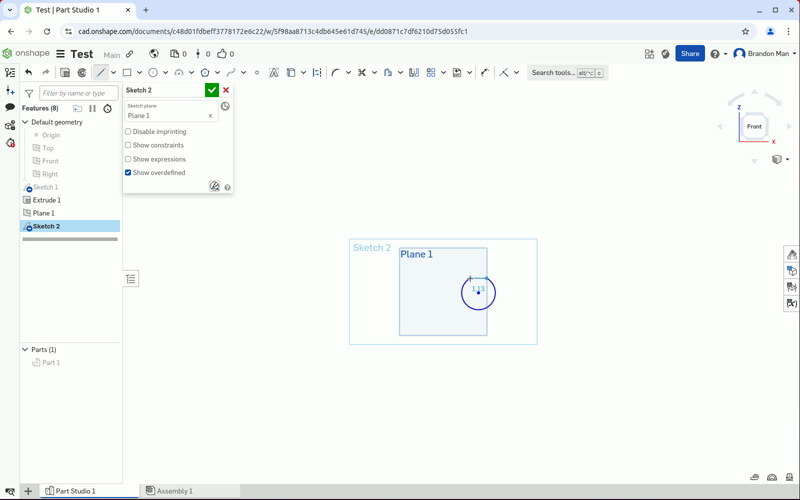
scroll(6)
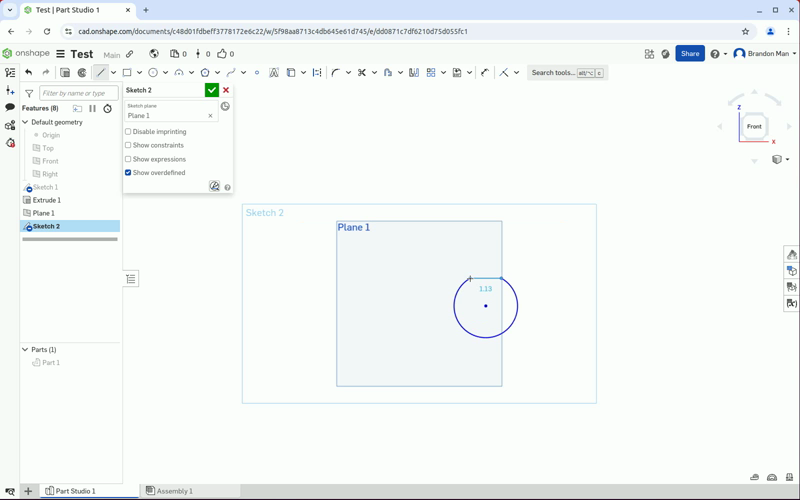
scroll(6)
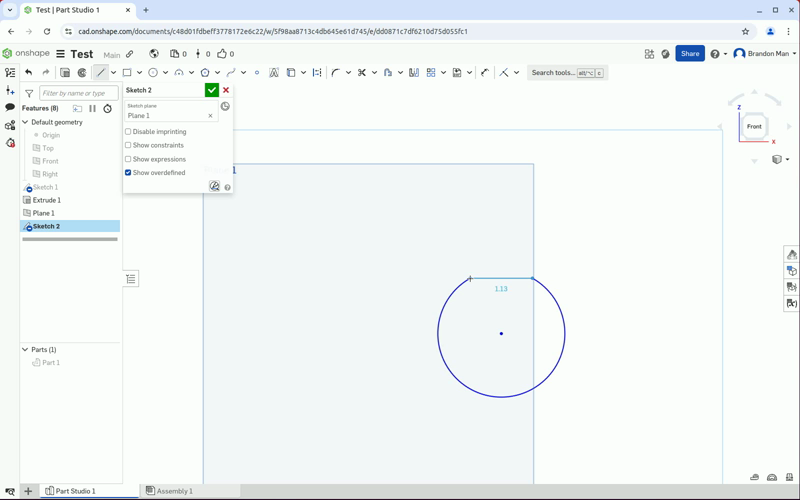
key_up(shift)
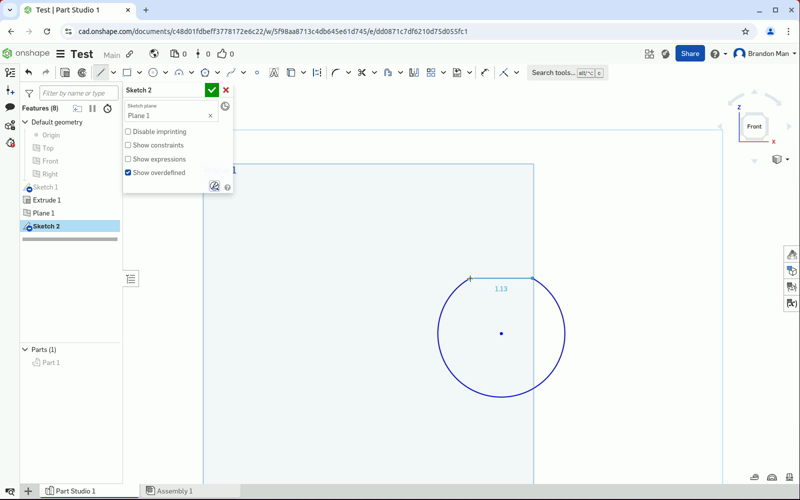
click(470, 278)
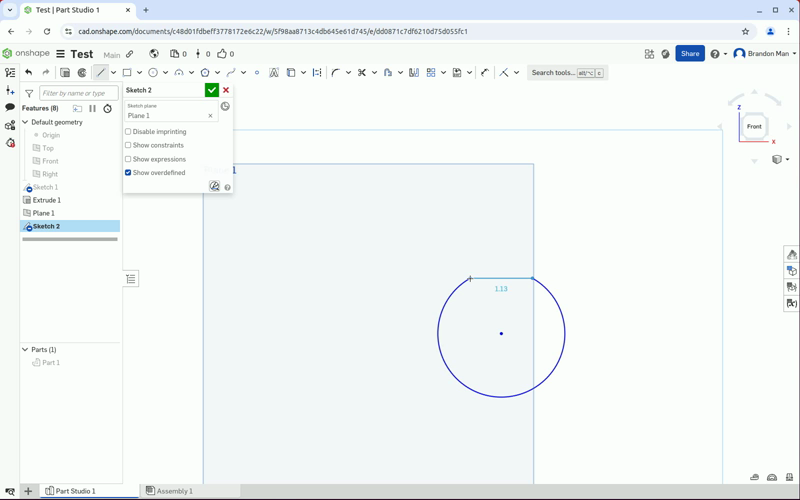
scroll(-6)
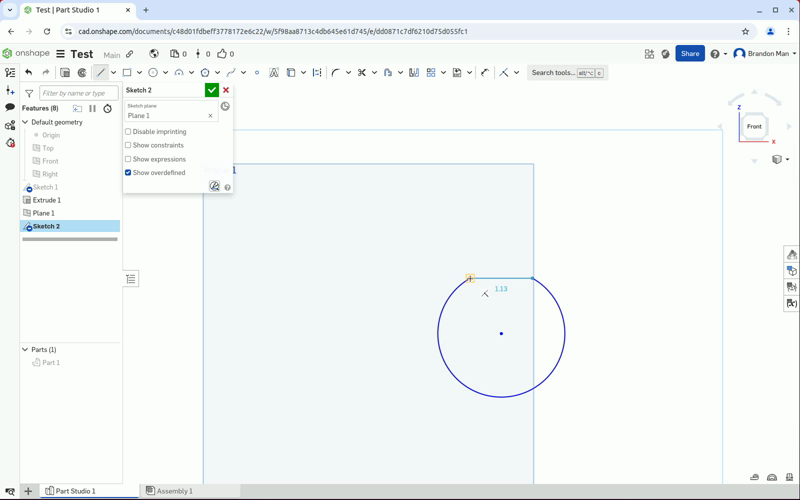
scroll(-6)
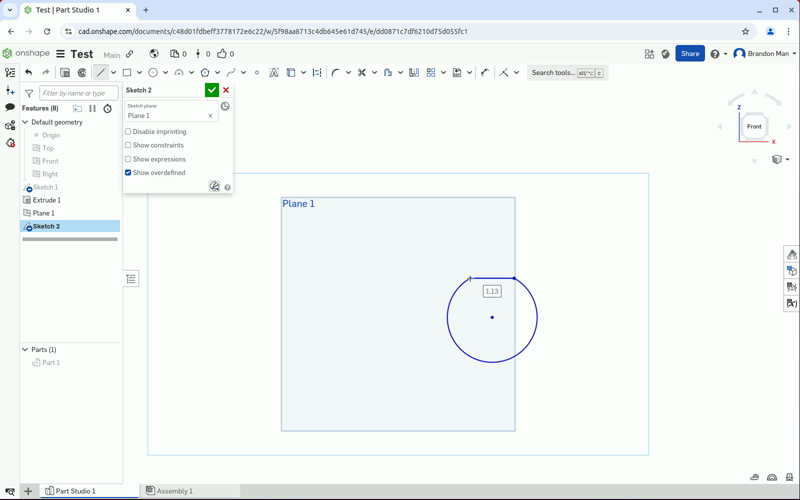
scroll(-6)
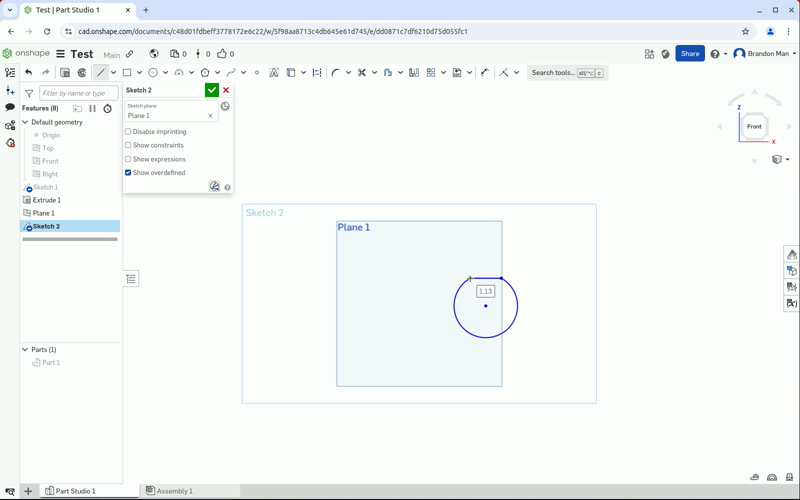
scroll(-6)
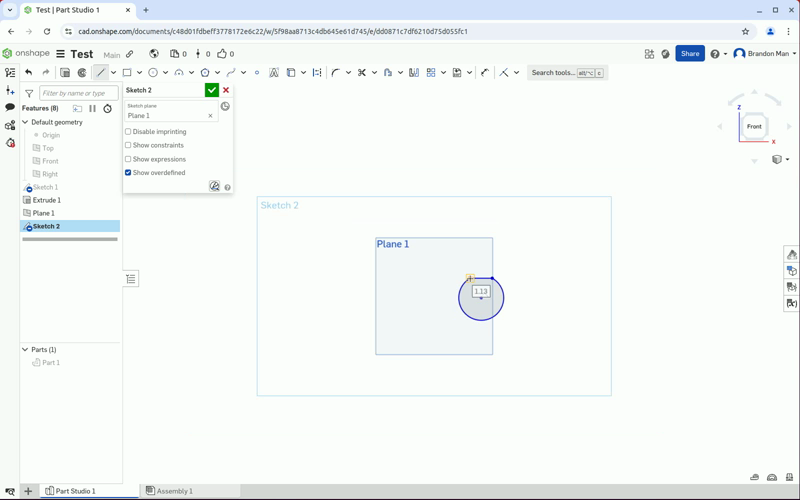
scroll(-6)
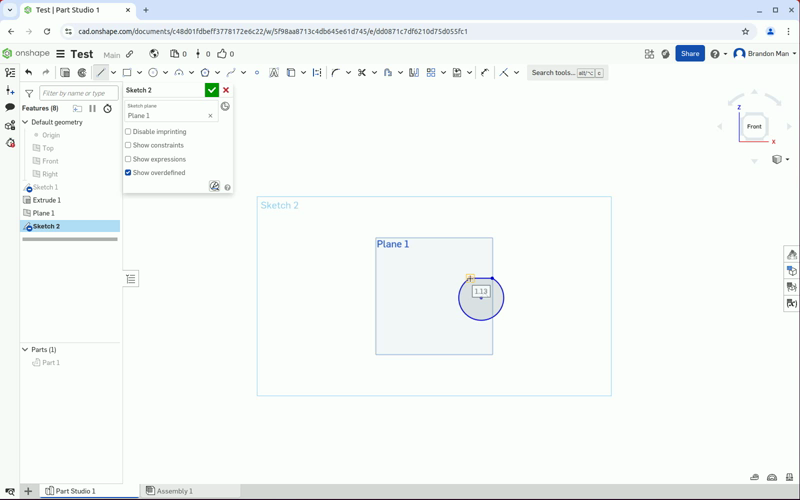
scroll(-6)
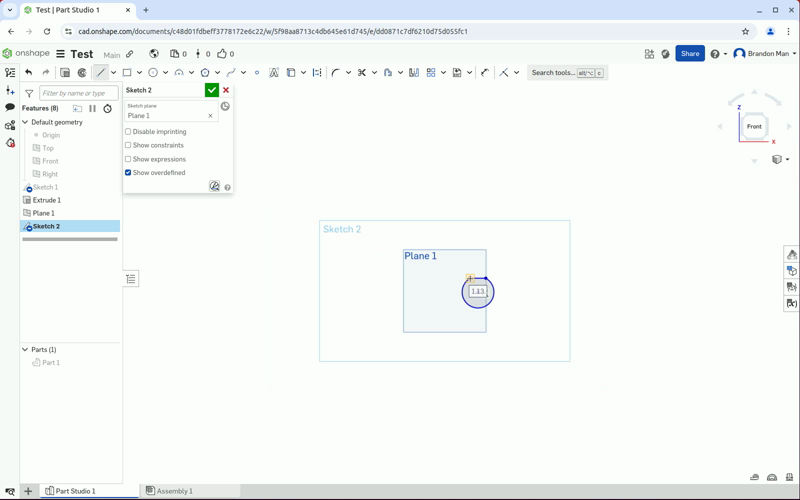
scroll(-6)
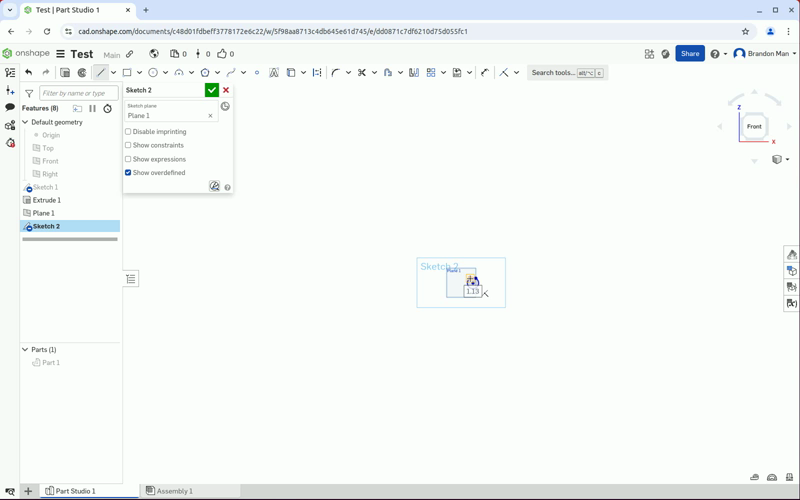
key(esc)
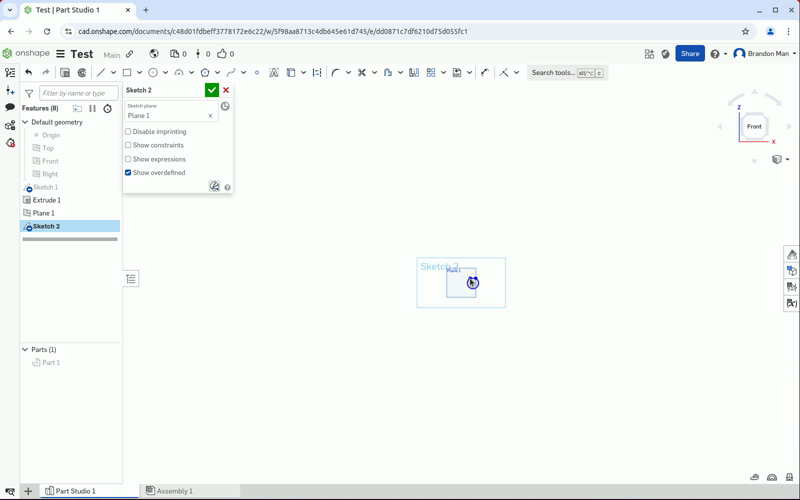
mouse_move(468, 285)
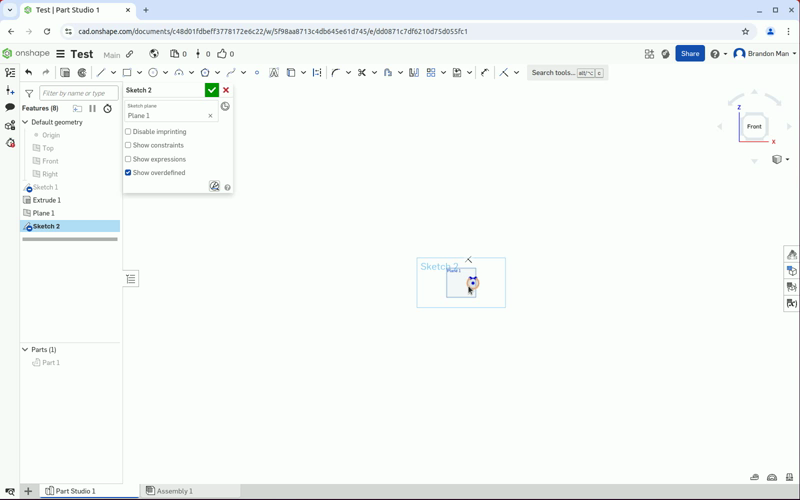
scroll(6)
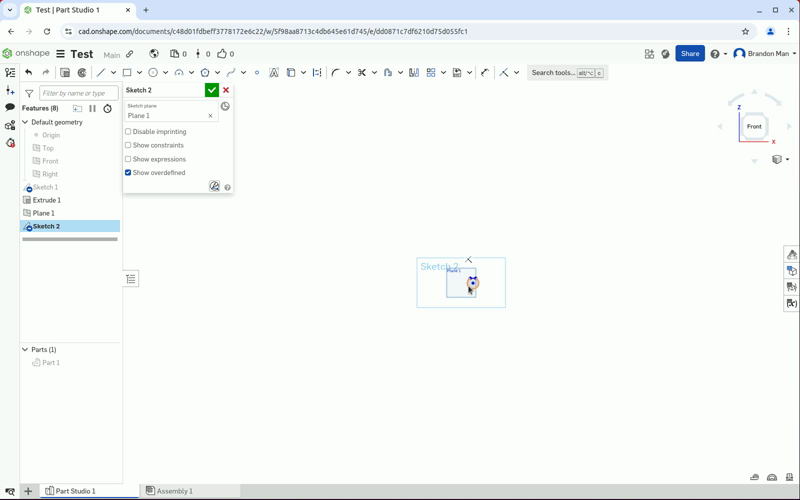
scroll(6)
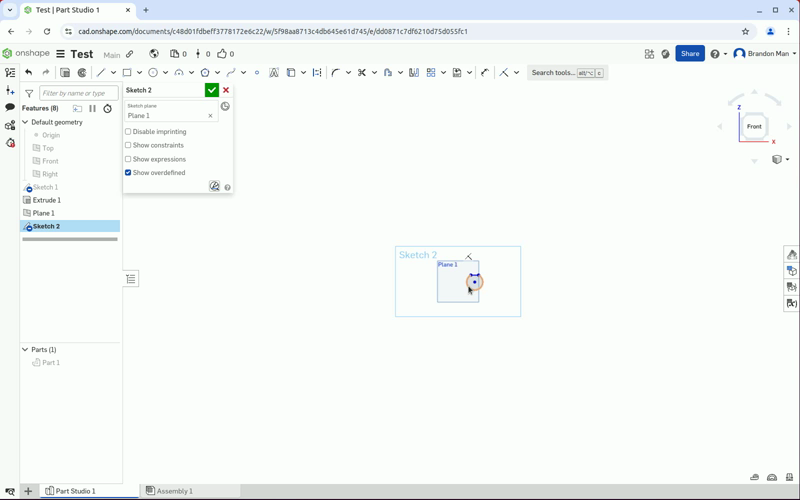
scroll(6)
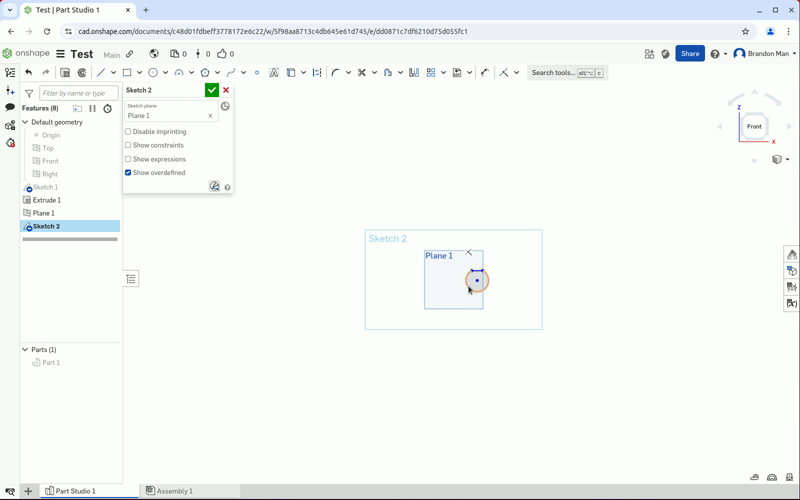
scroll(6)
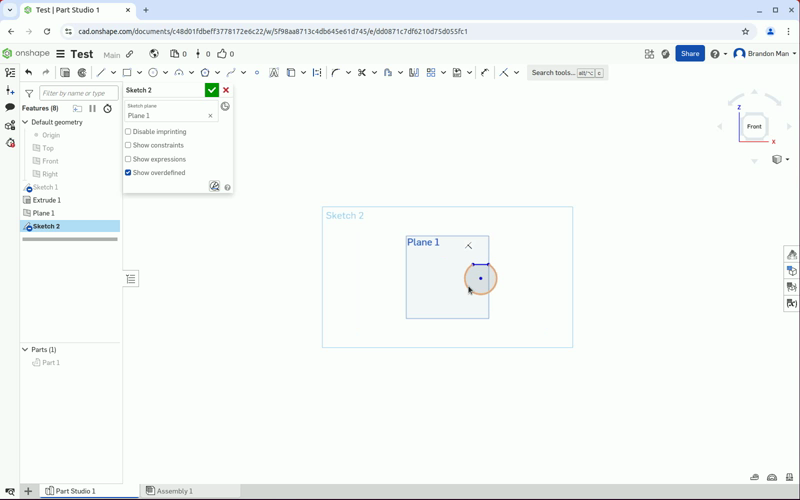
scroll(6)
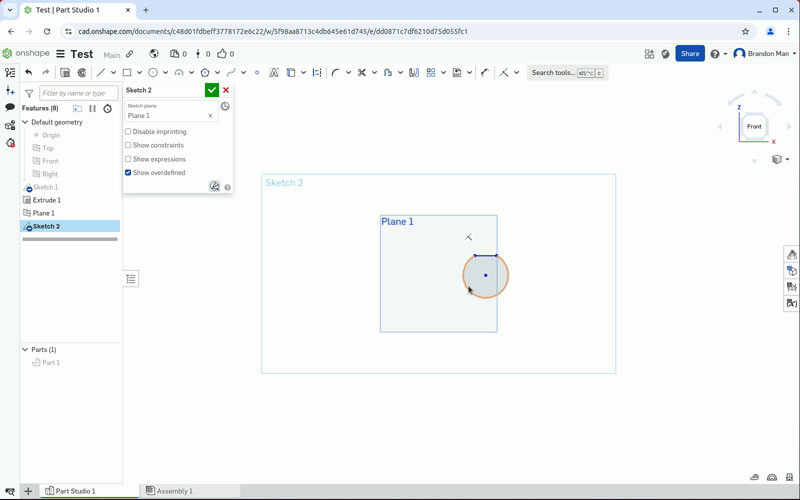
scroll(6)
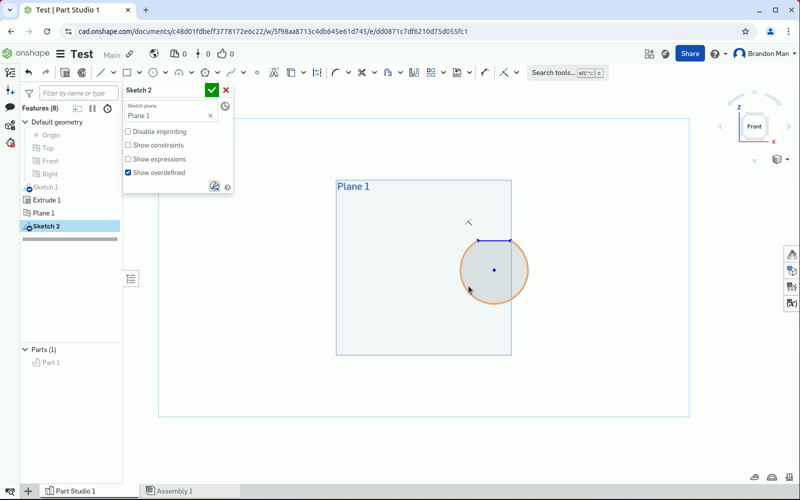
scroll(6)
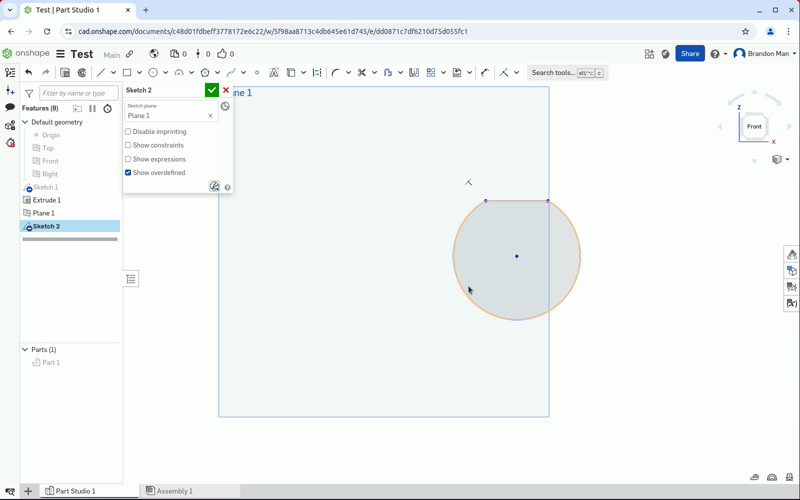
click(468, 285)
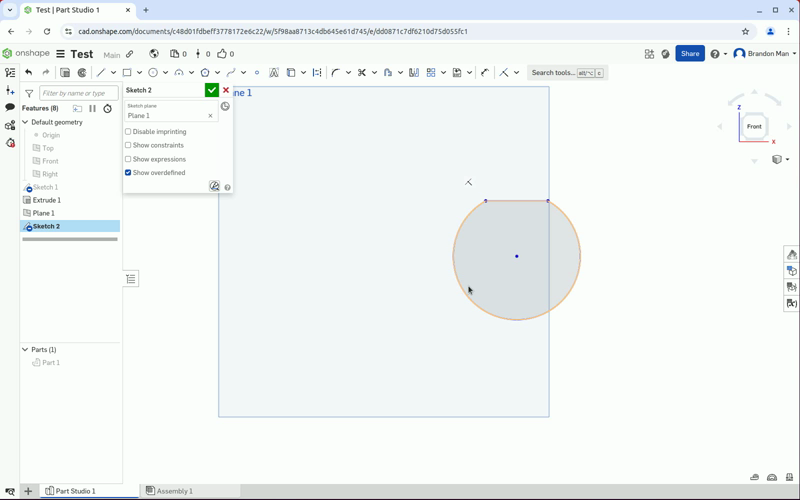
scroll(-6)
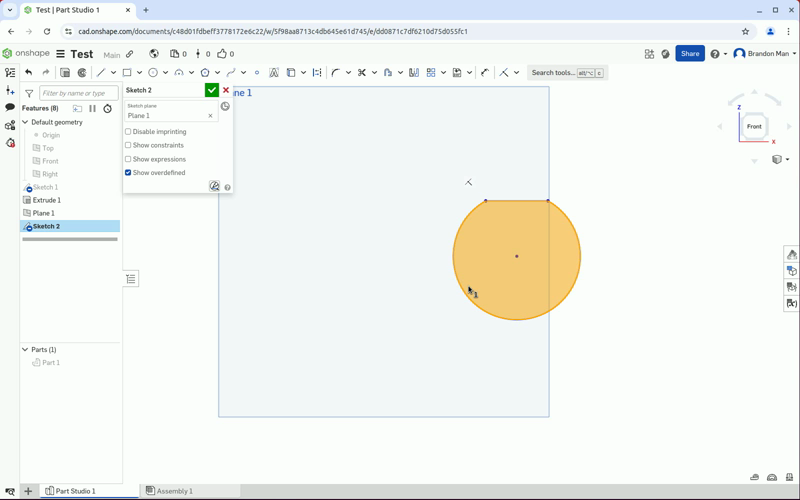
scroll(-6)
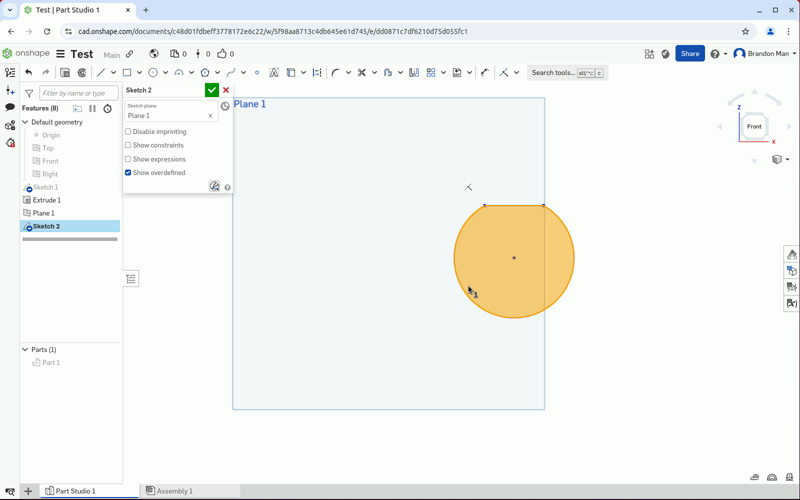
scroll(-6)
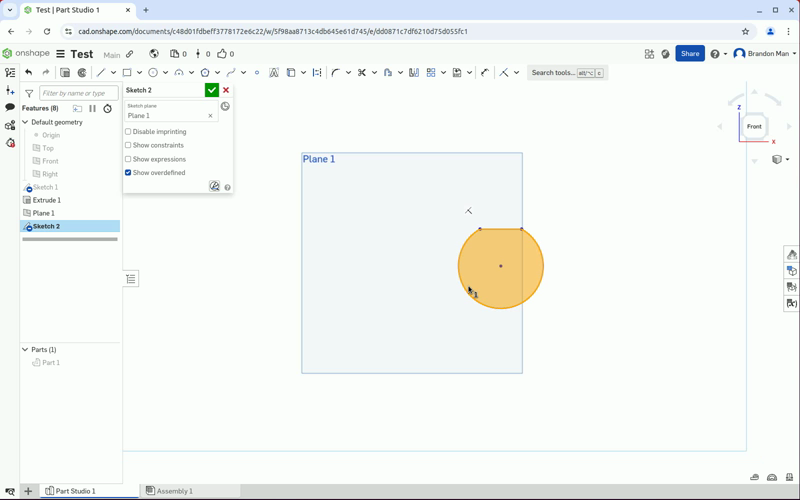
scroll(-6)
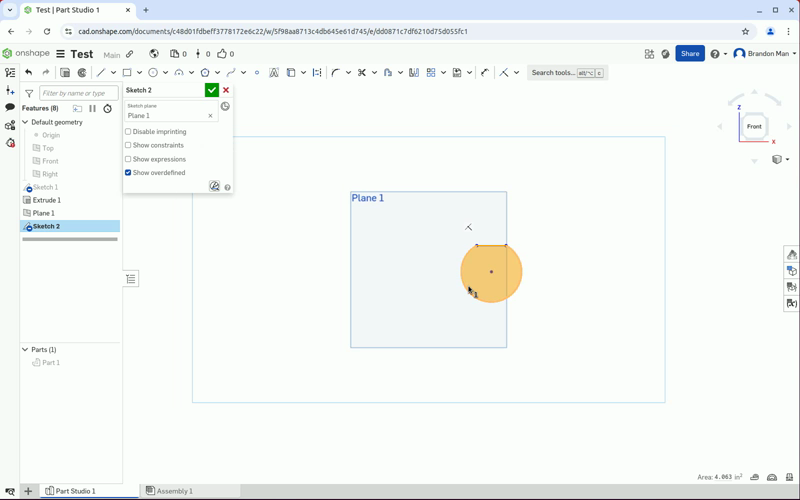
scroll(-6)
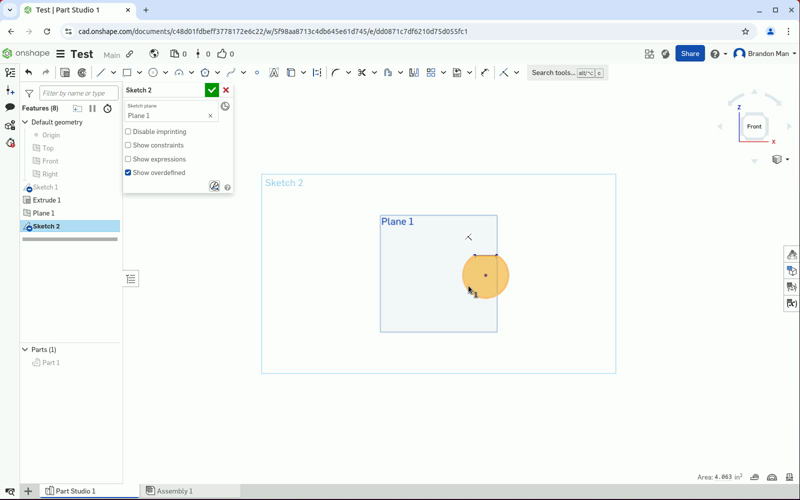
scroll(-6)
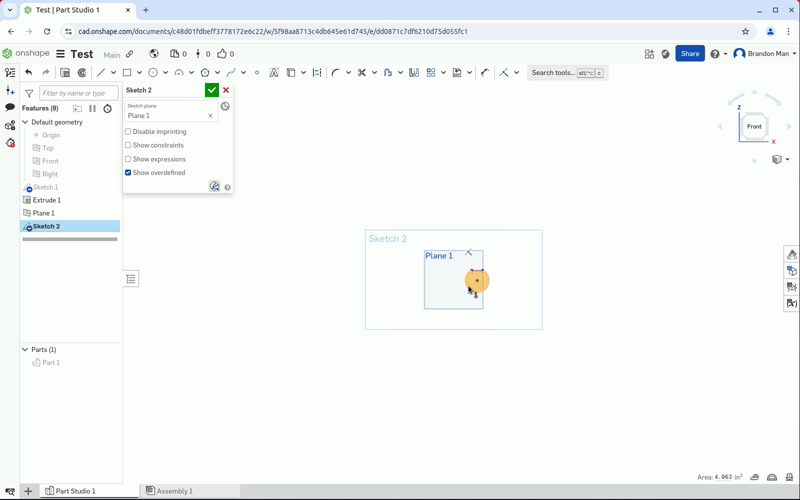
scroll(-6)
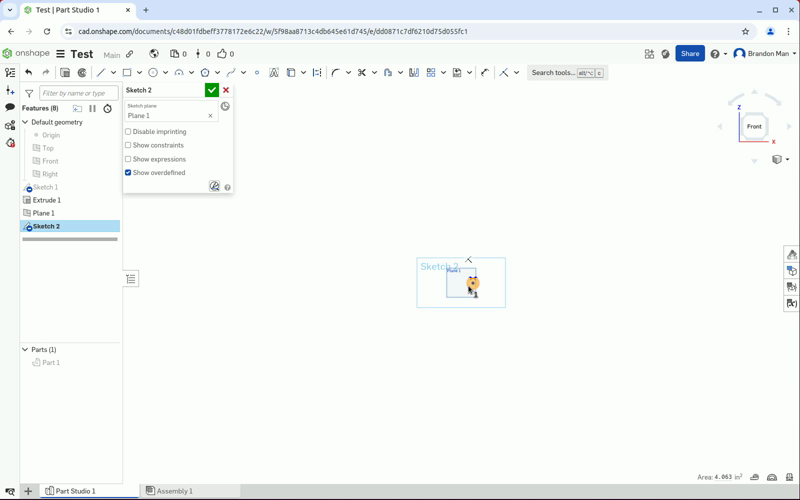
mouse_move(73, 352)
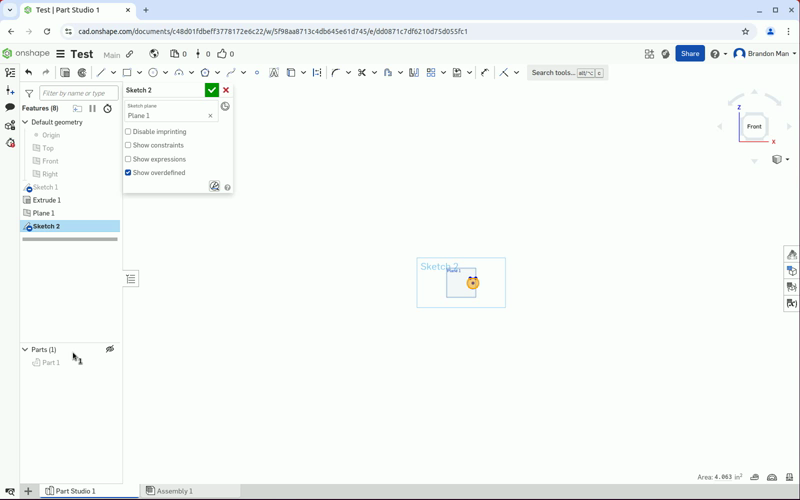
key(shift+y)
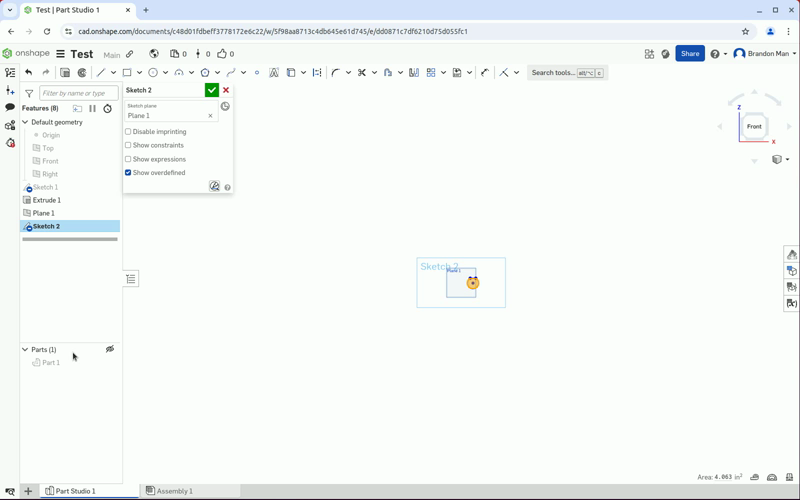
key(shift+e)
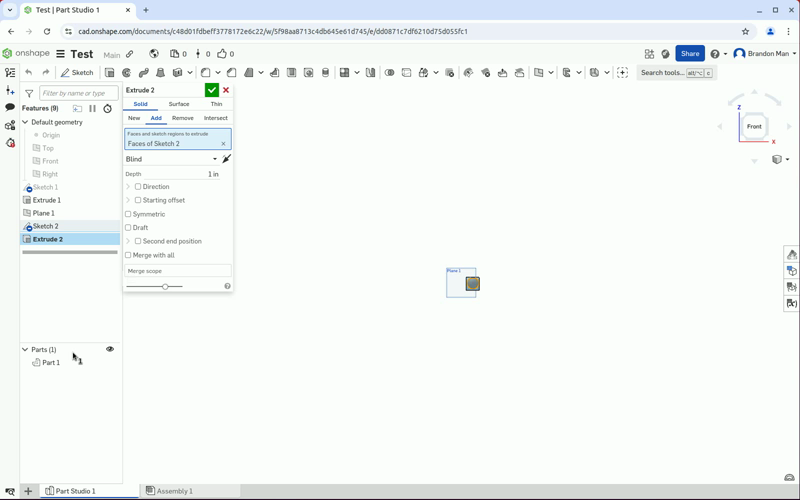
mouse_move(143, 106)
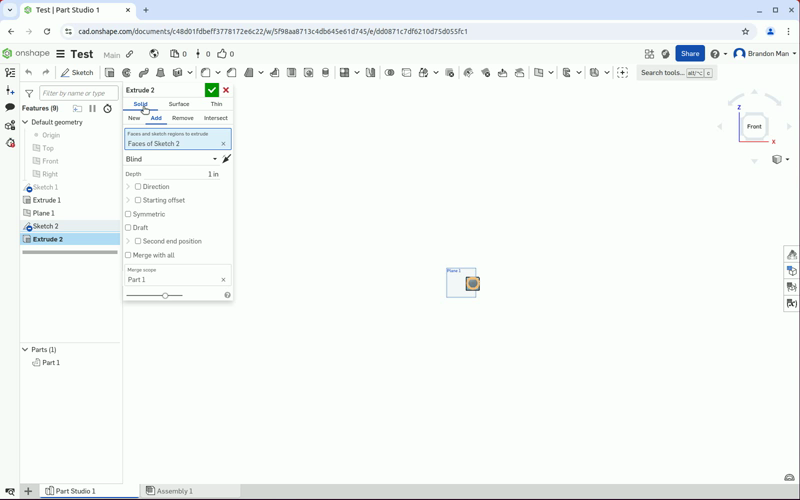
click(143, 106)
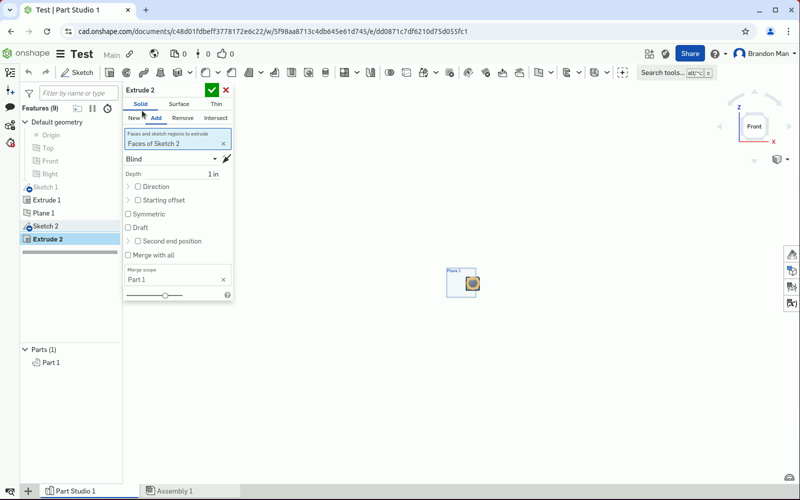
mouse_move(137, 120)
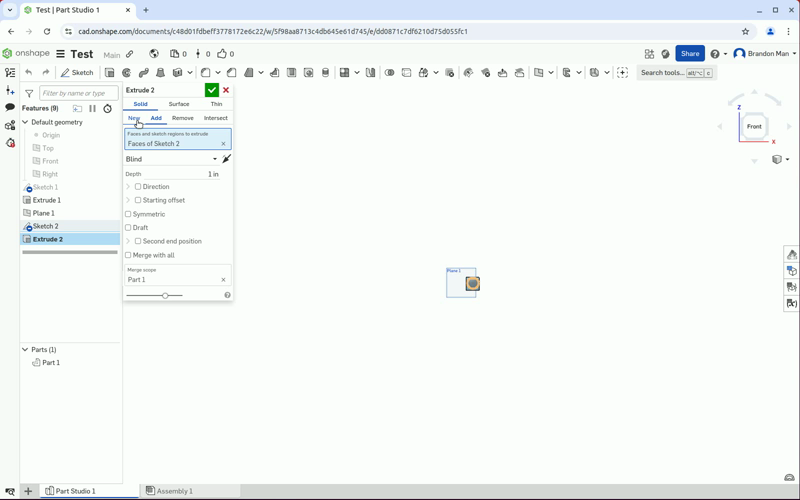
click(137, 120)
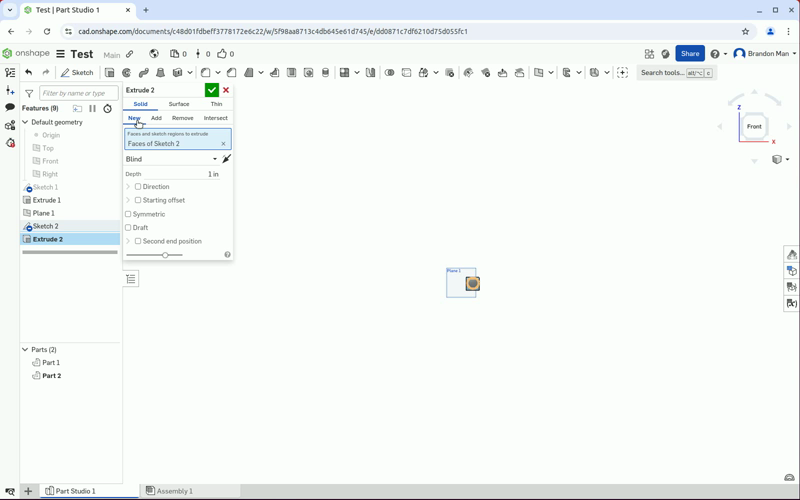
key(tab, 4)
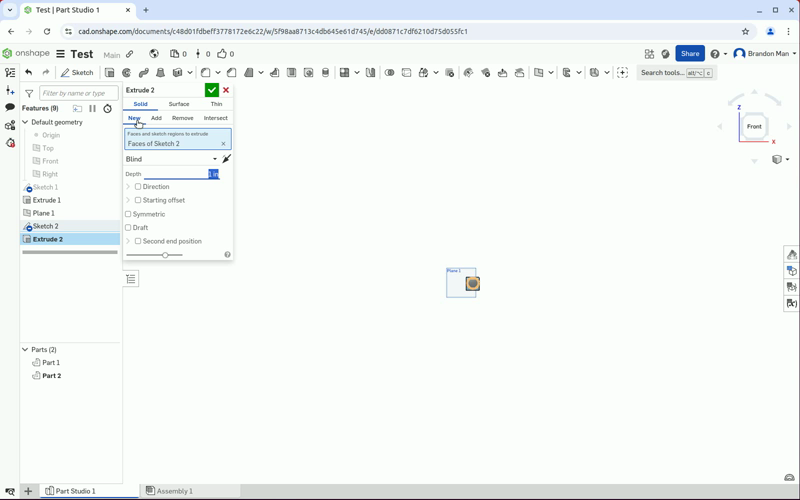
text(10.832)
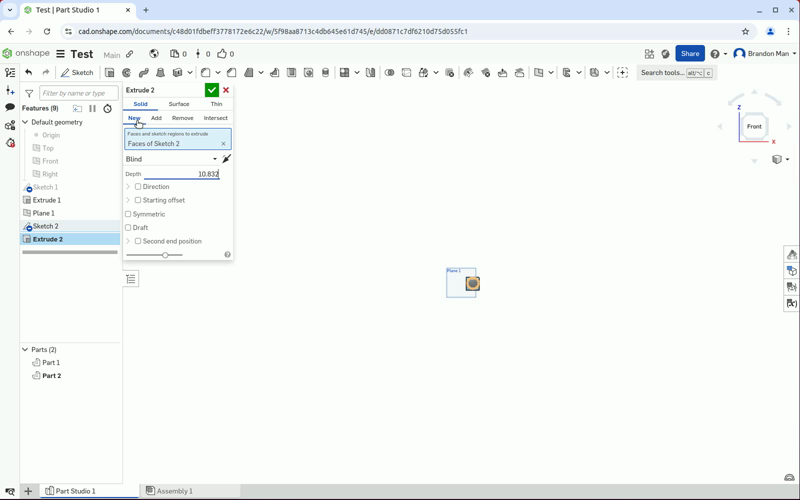
key(enter)
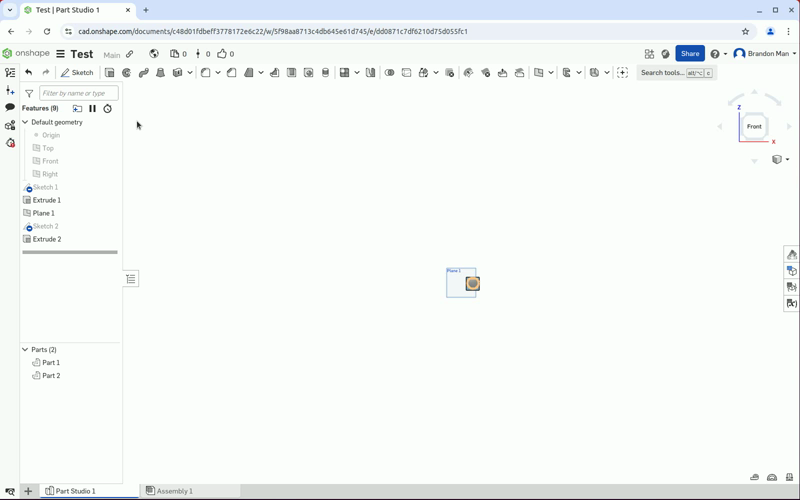
key(shift+h)
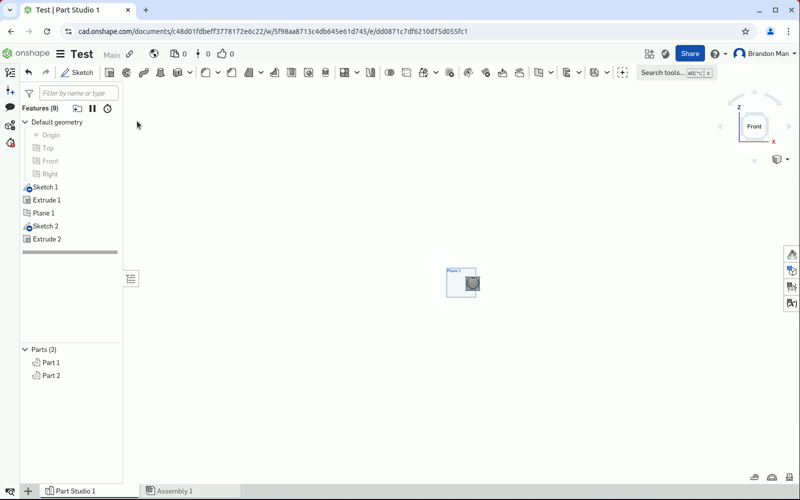
key(shift+h)
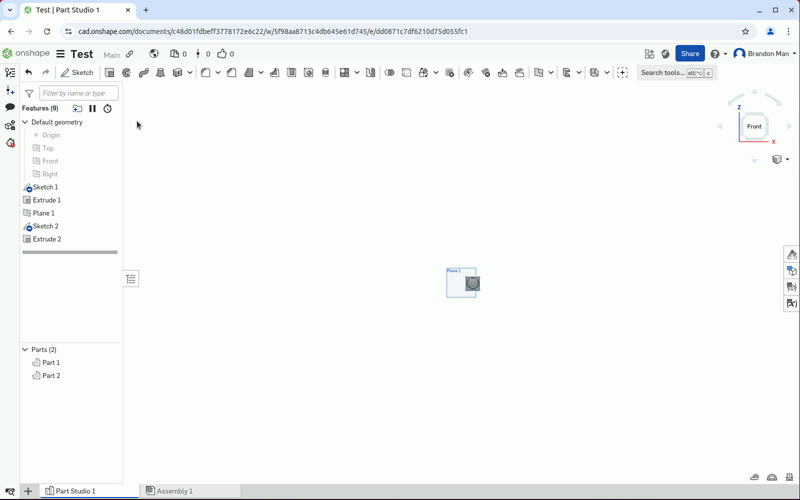
key(shift+7)
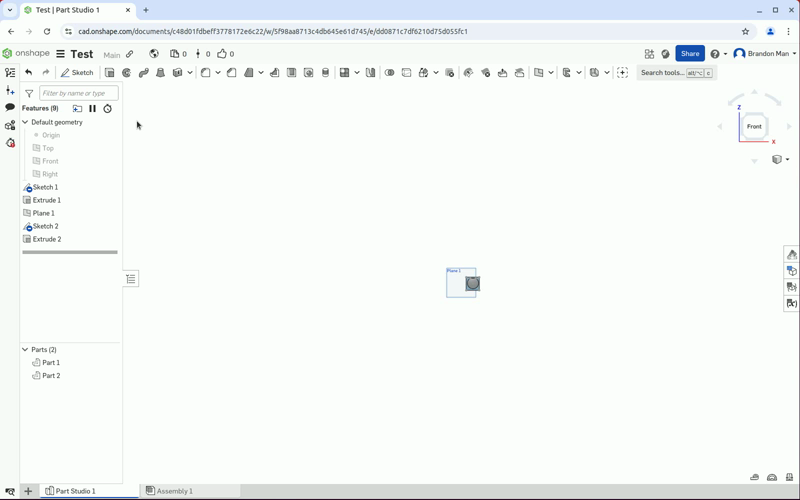
key(left, 2)
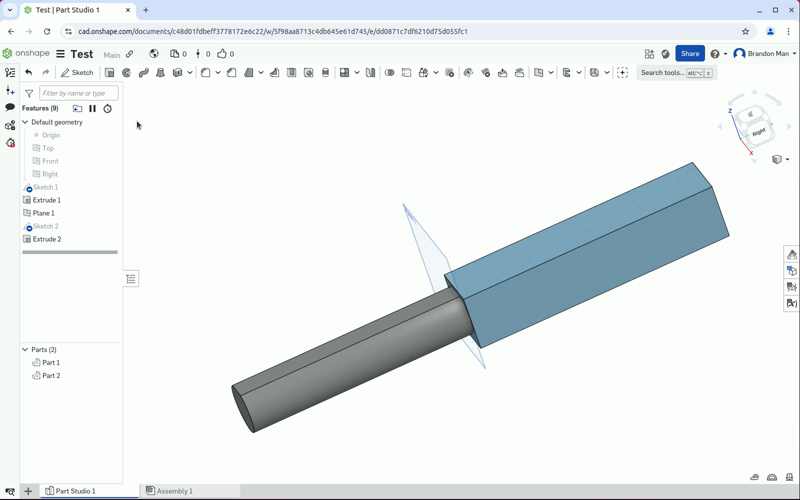
key(down, 2)
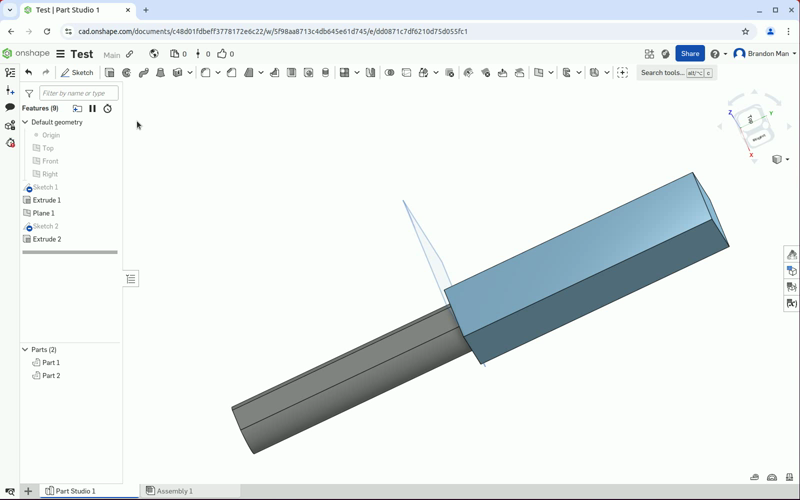
key(up, 2)
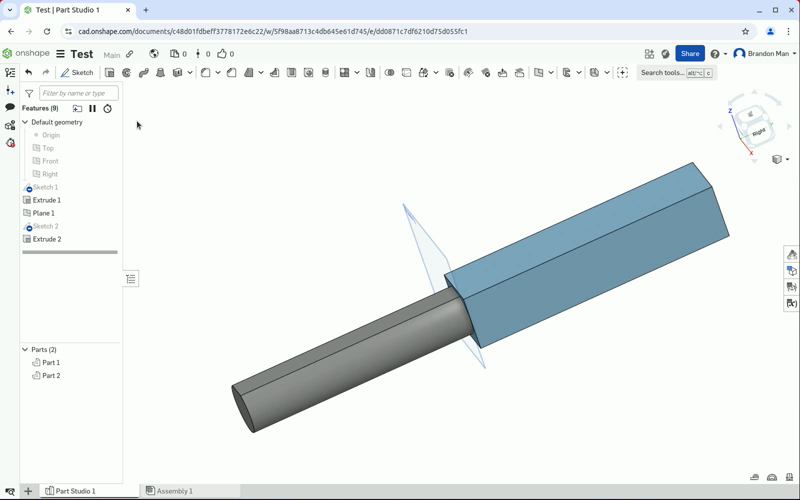
key(right, 2)
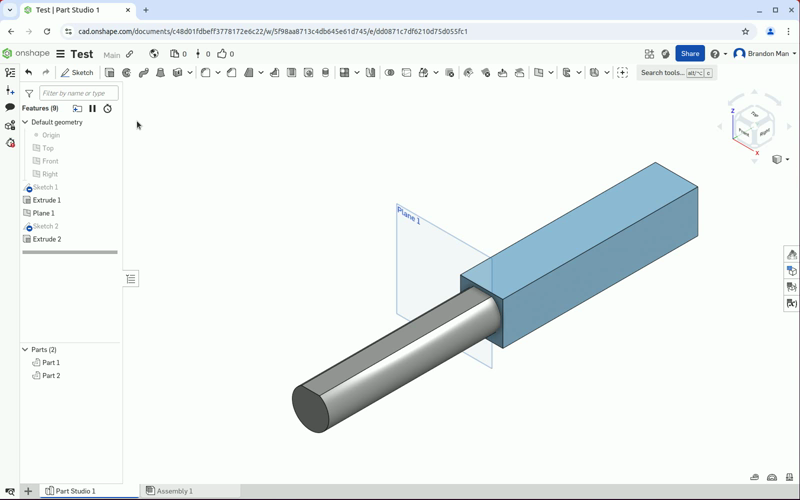
mouse_move(73, 189)
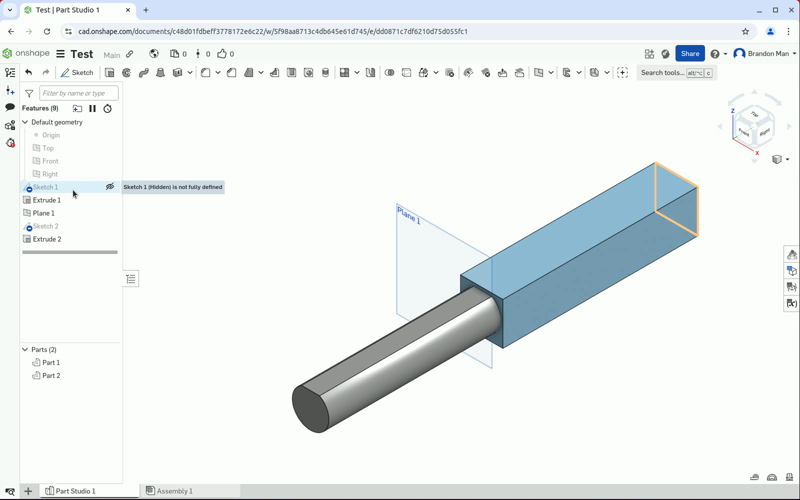
click(73, 189)